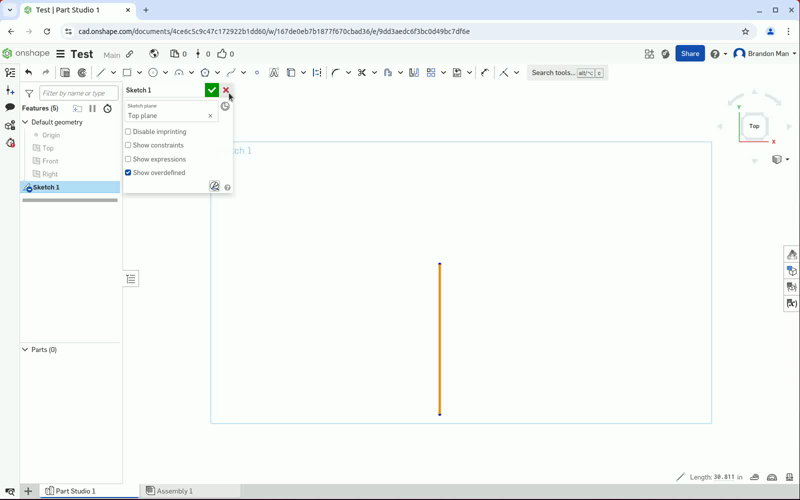
key(shift+h)
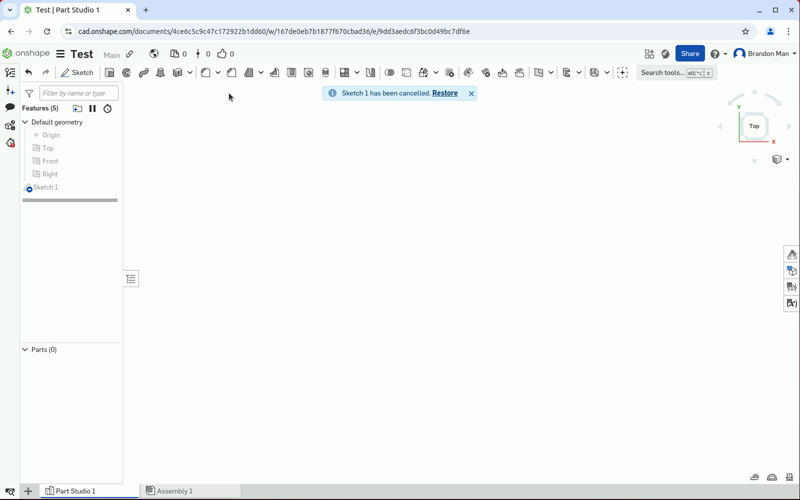
mouse_move(73, 352)
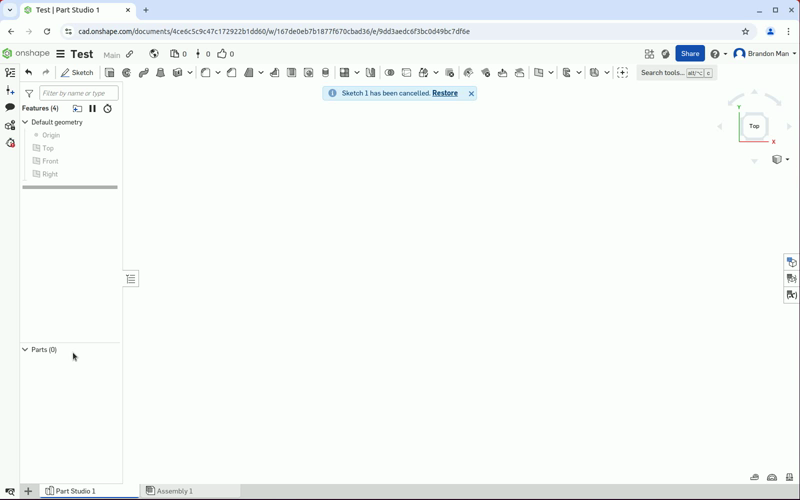
key(y)
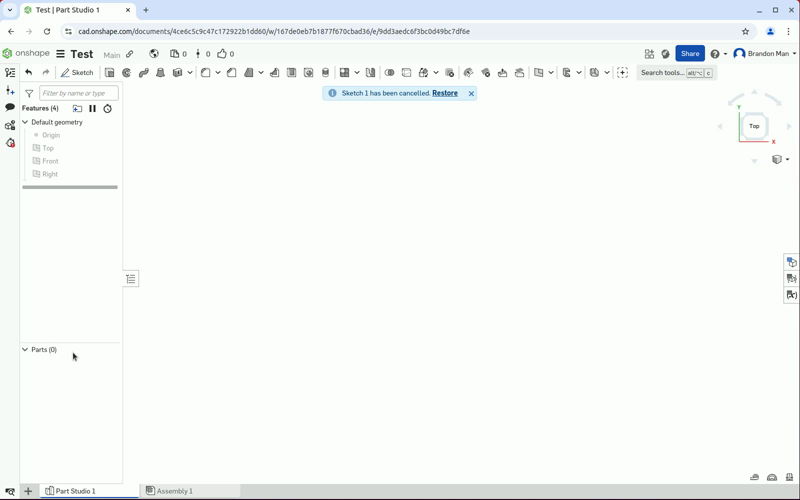
key(shift+p)
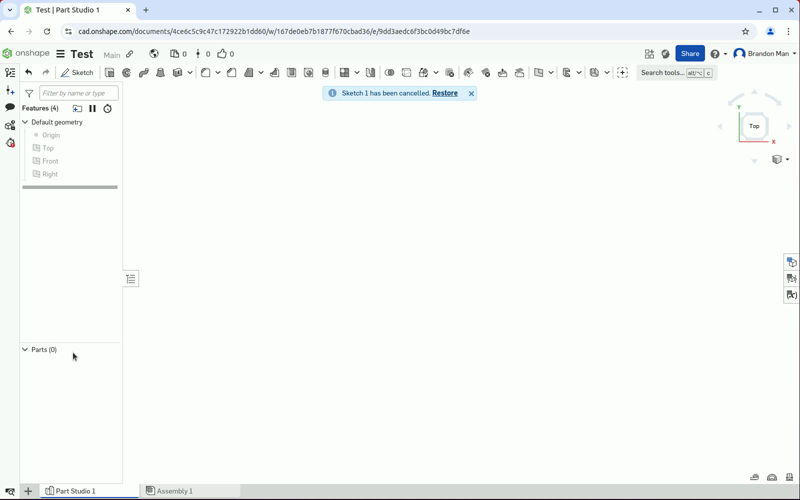
key(space)
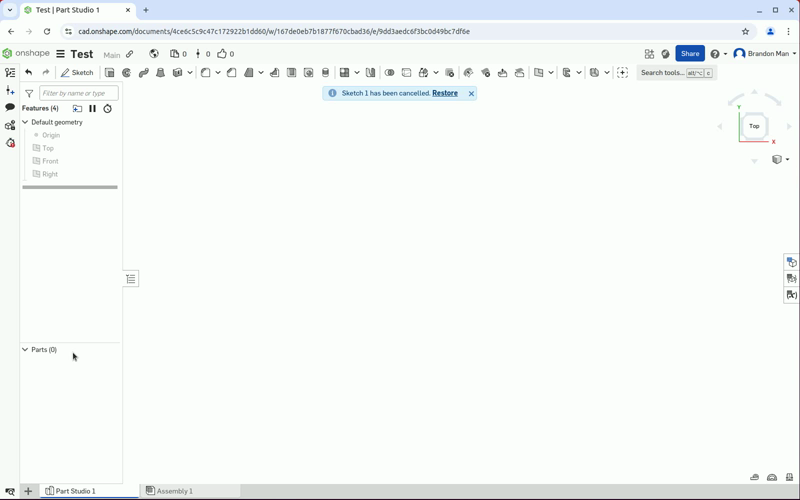
key_down(shift)
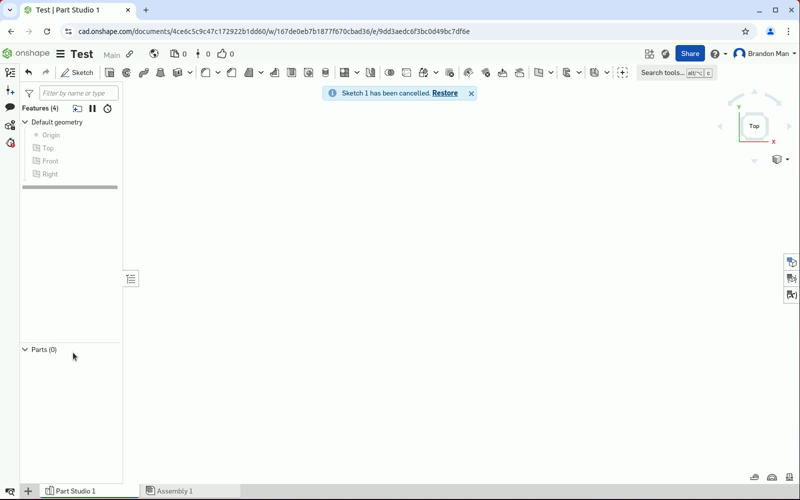
key(up)
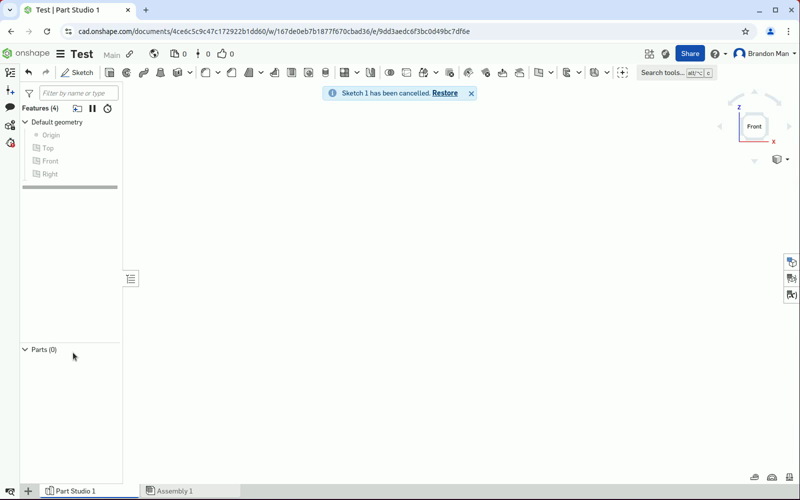
key_up(shift)
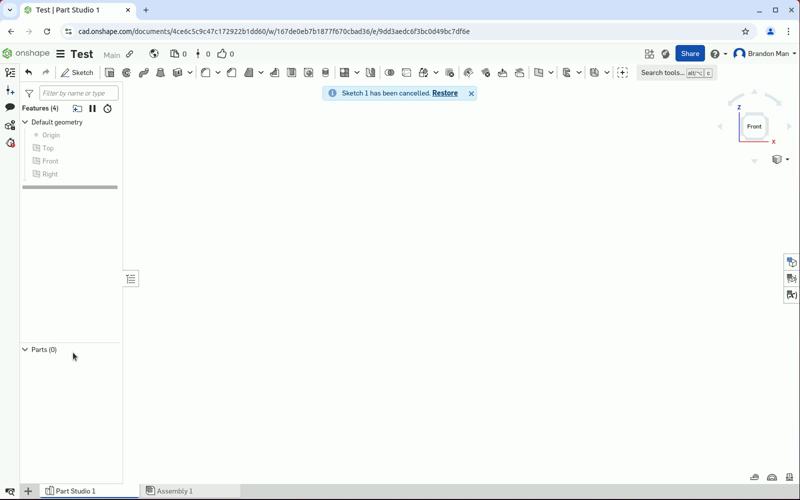
mouse_move(73, 352)
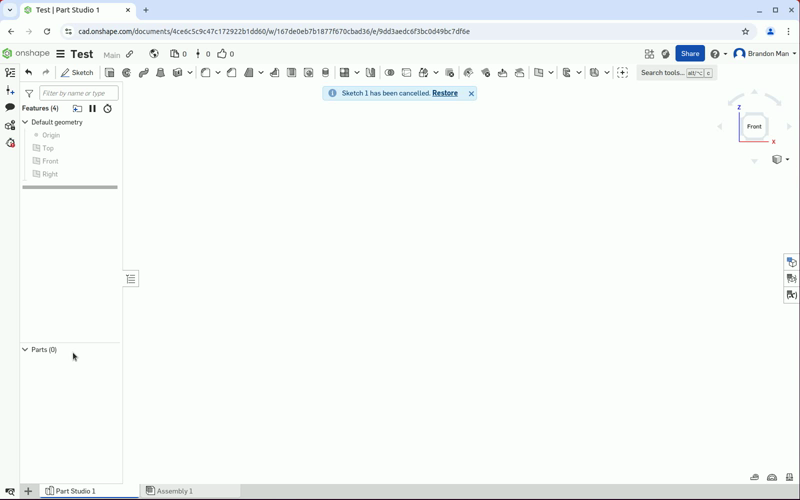
key(shift+y)
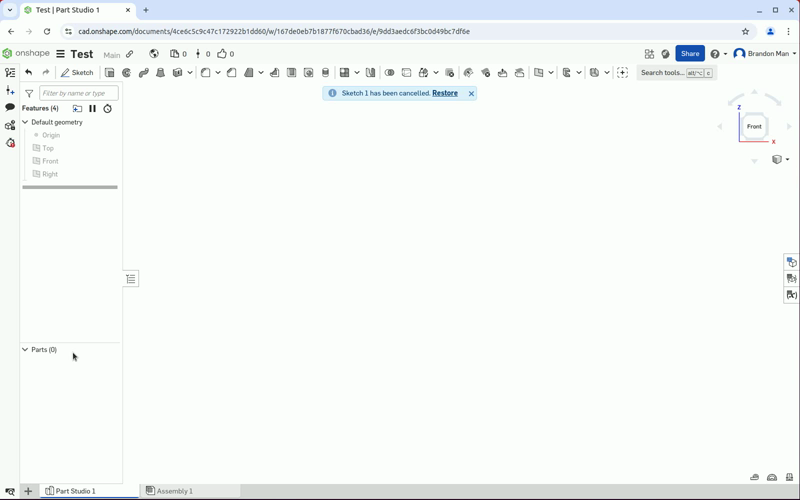
key(shift+s)
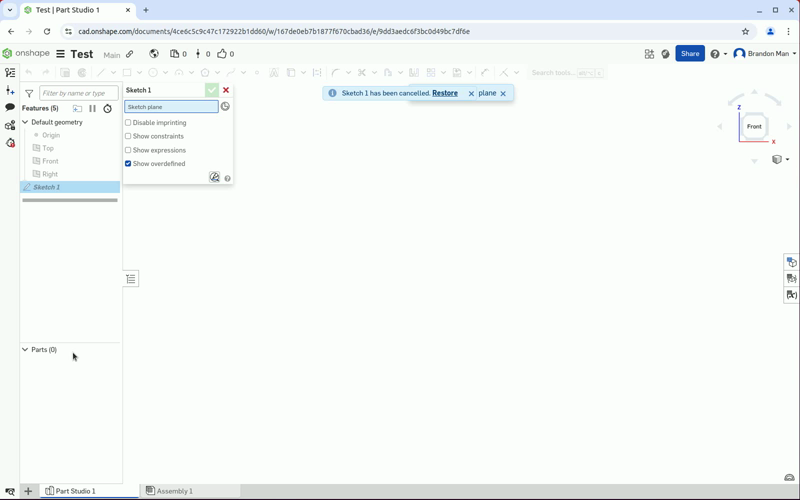
mouse_move(73, 163)
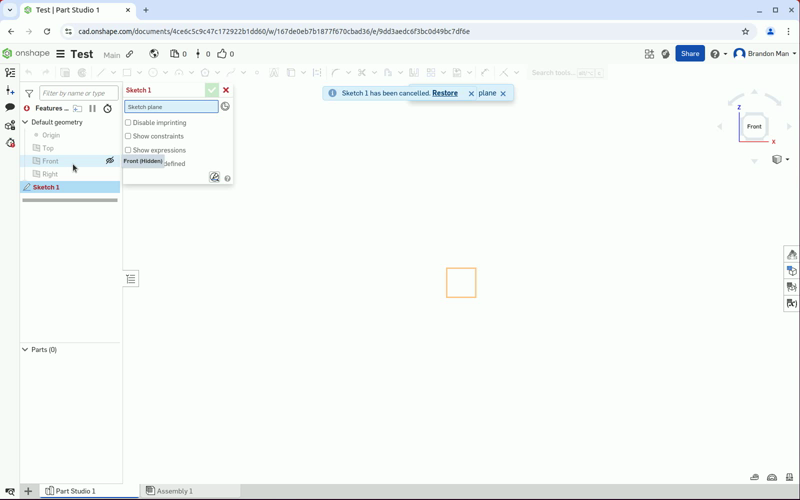
click(73, 163)
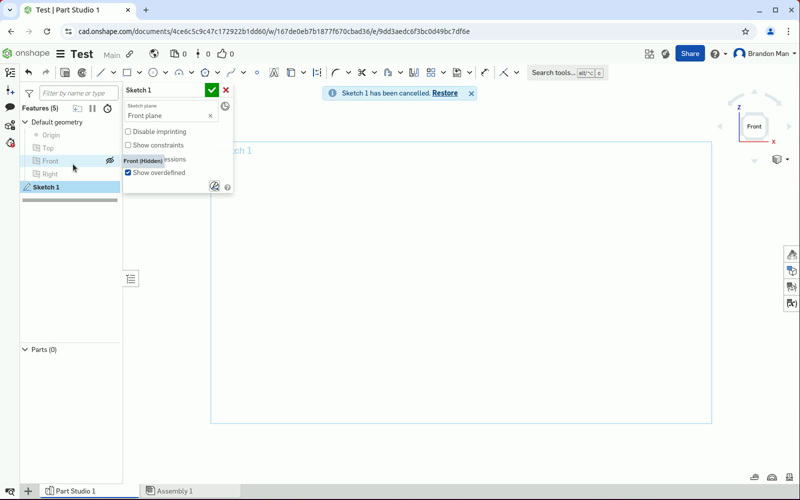
mouse_move(73, 352)
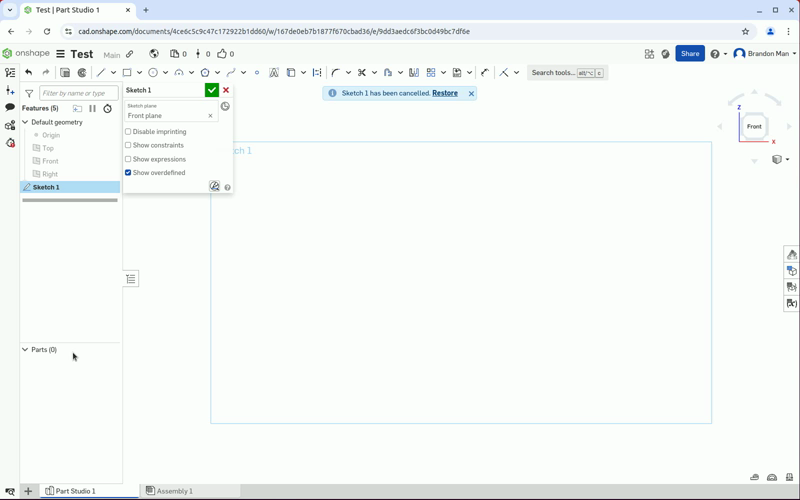
key(y)
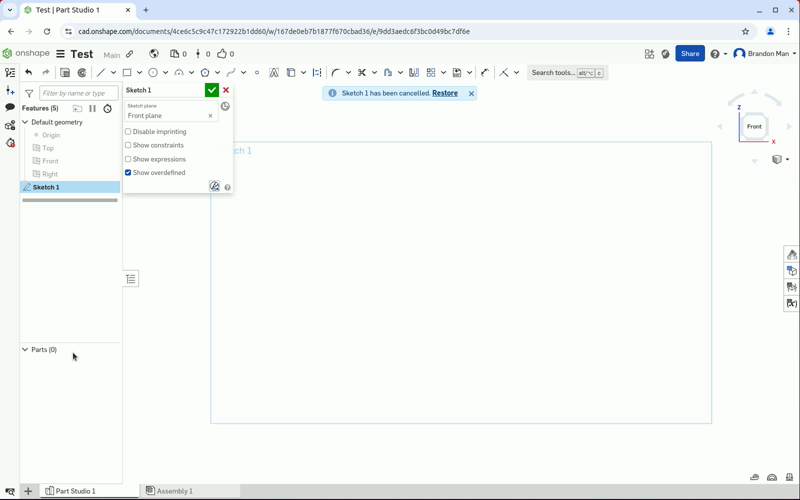
key(c)
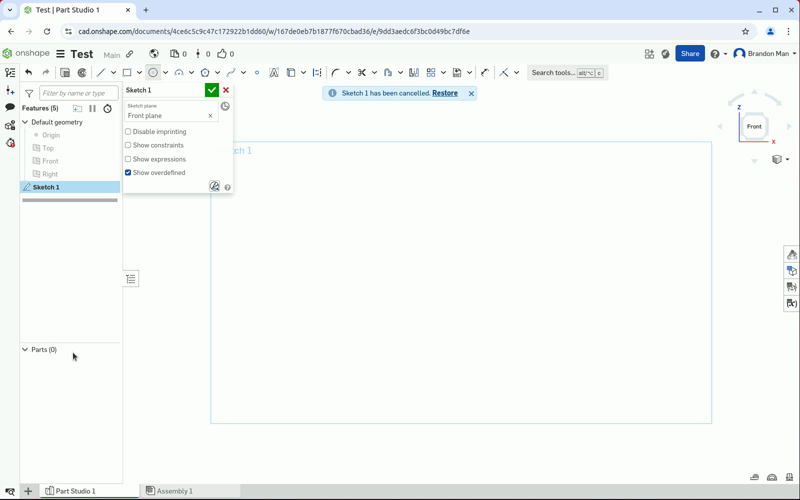
key_down(shift)
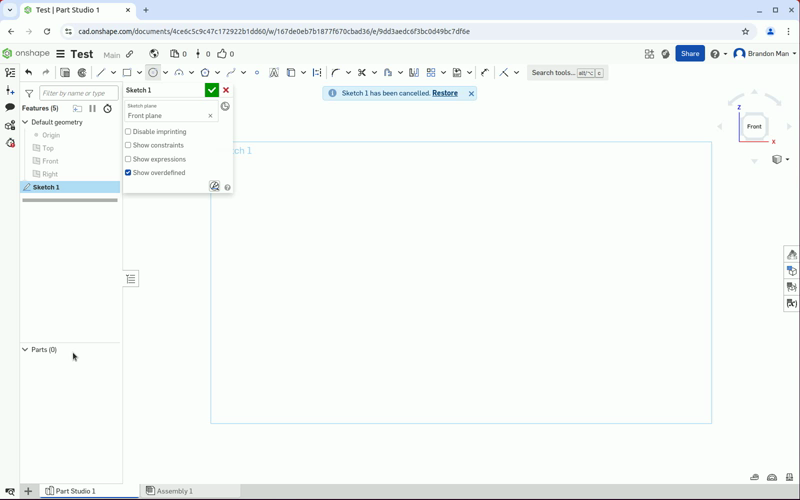
mouse_move(461, 282)
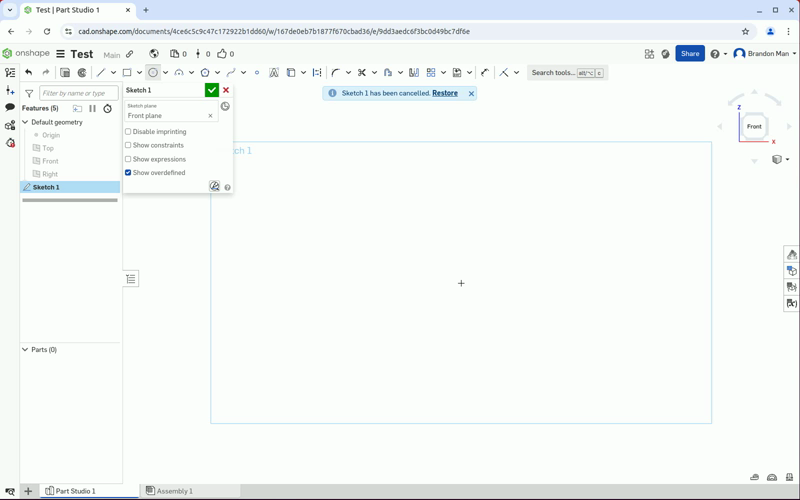
click(461, 282)
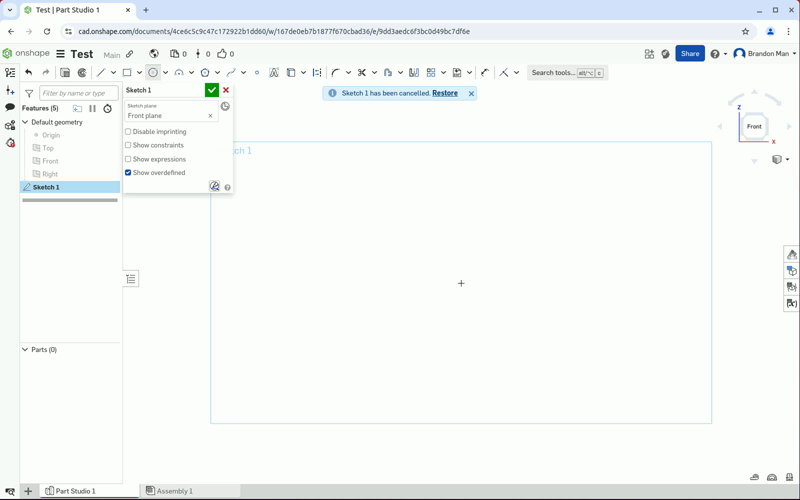
key_up(shift)
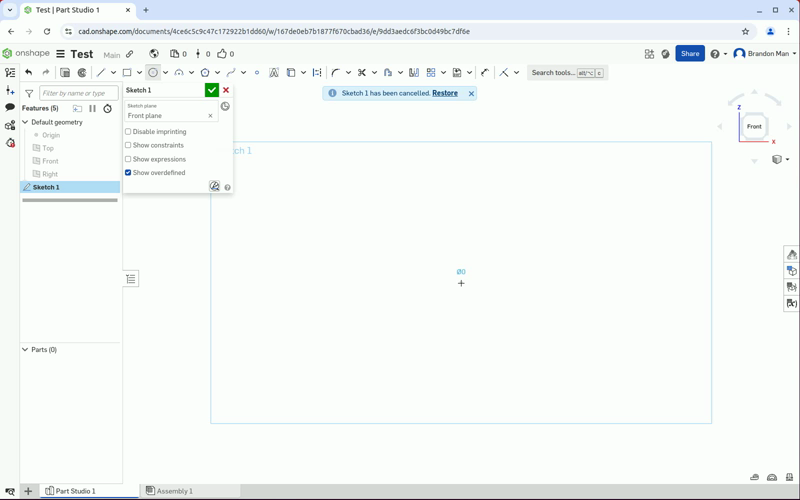
mouse_move(546, 282)
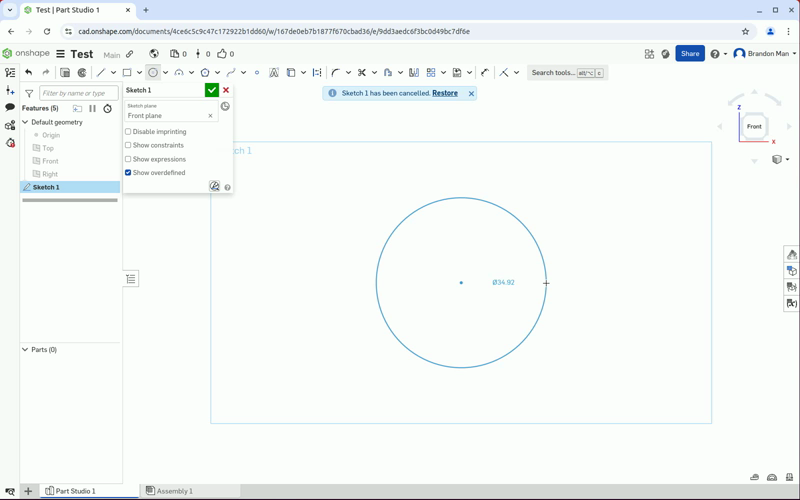
click(546, 282)
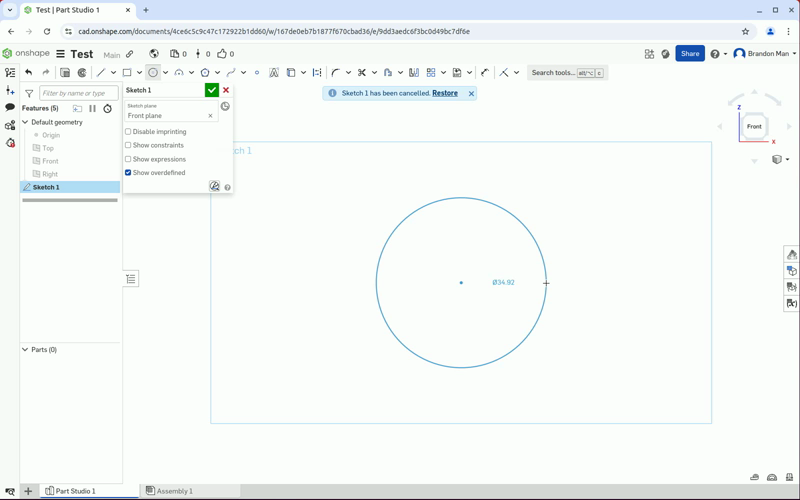
key(esc)
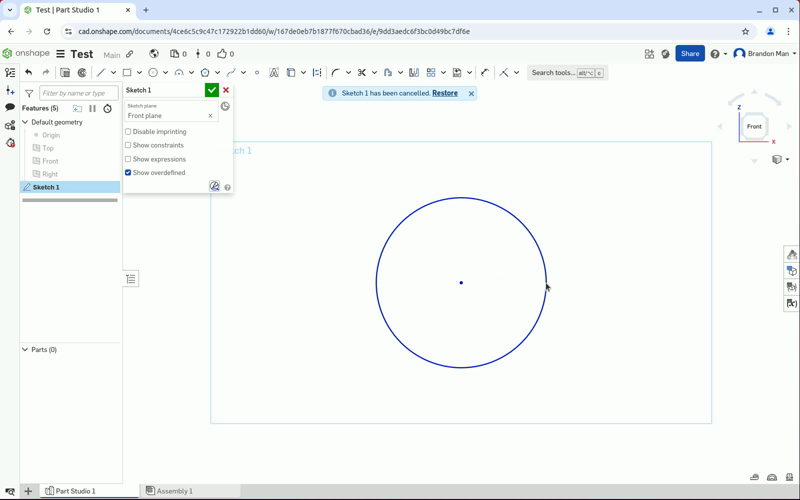
mouse_move(462, 333)
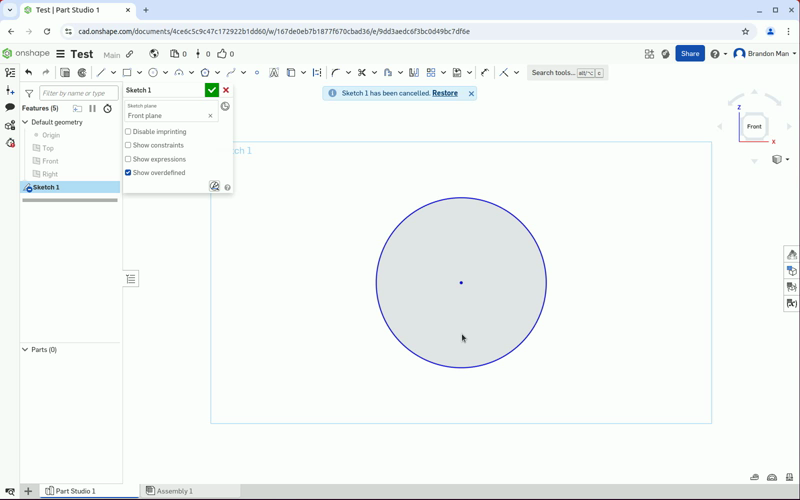
click(462, 333)
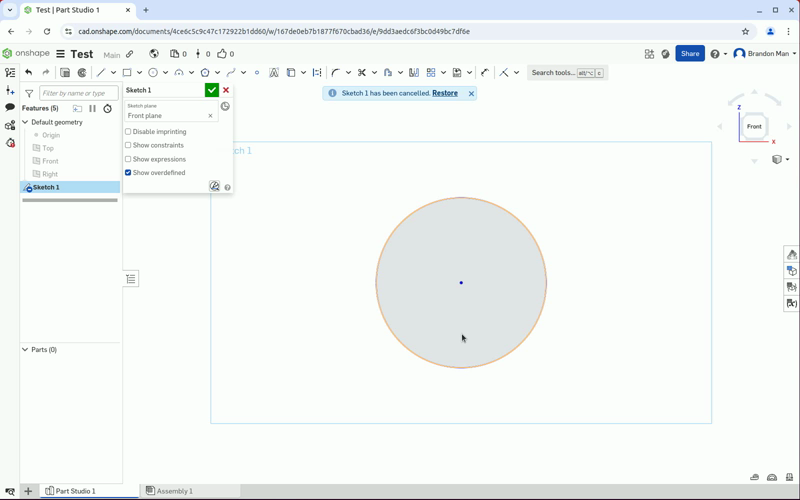
mouse_move(73, 352)
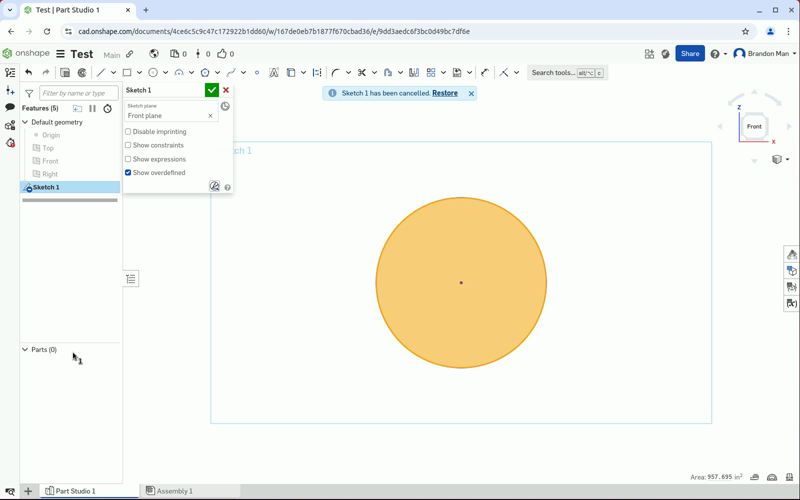
key(shift+y)
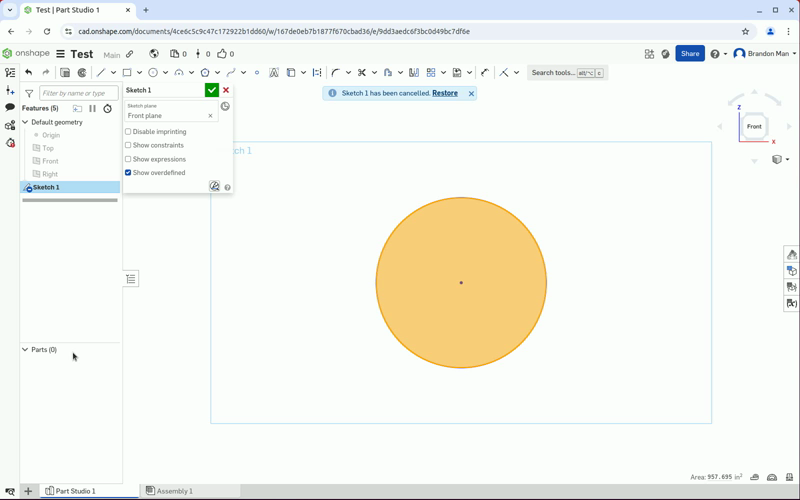
key(shift+e)
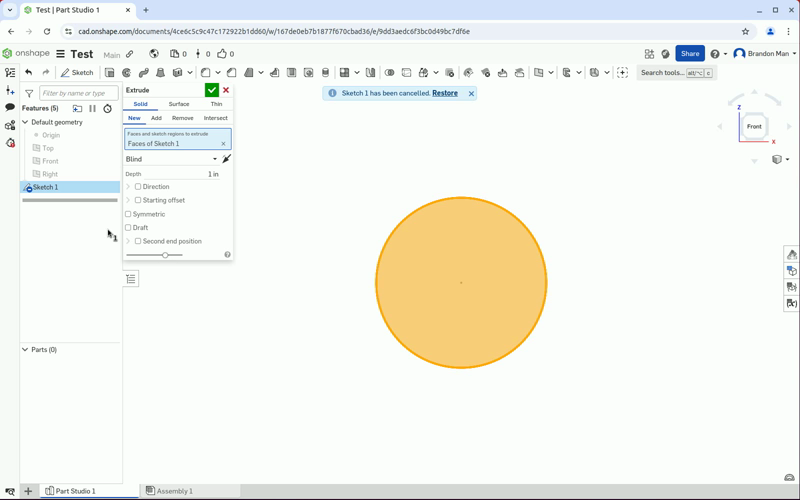
mouse_move(143, 106)
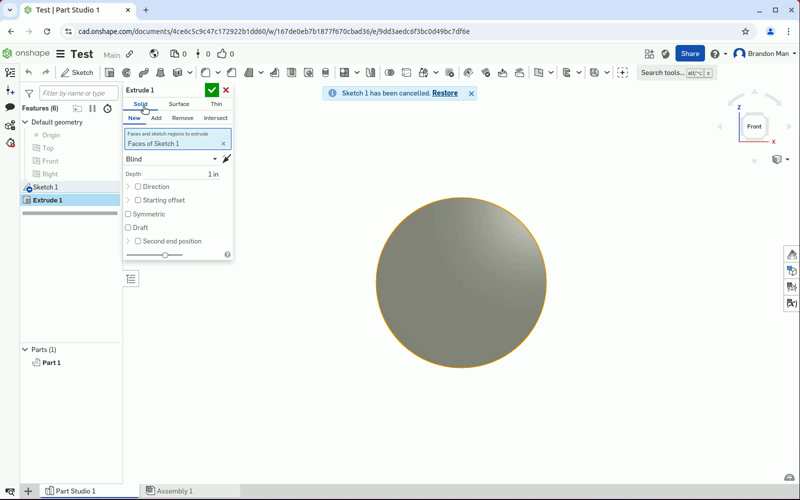
click(143, 106)
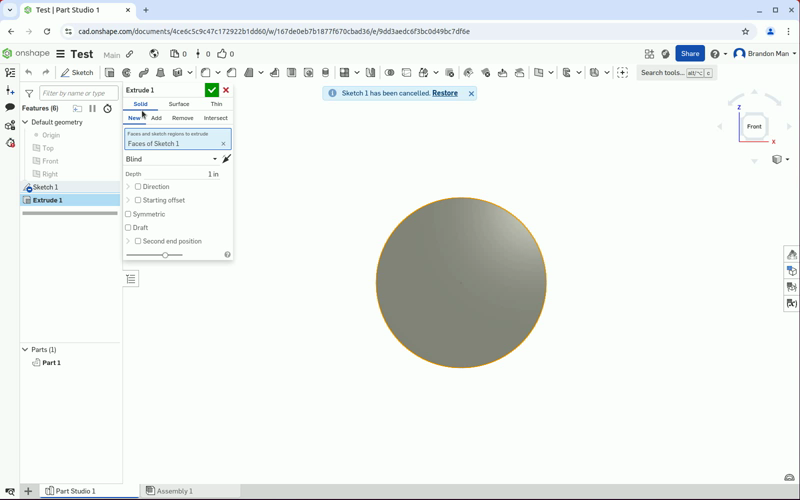
mouse_move(137, 120)
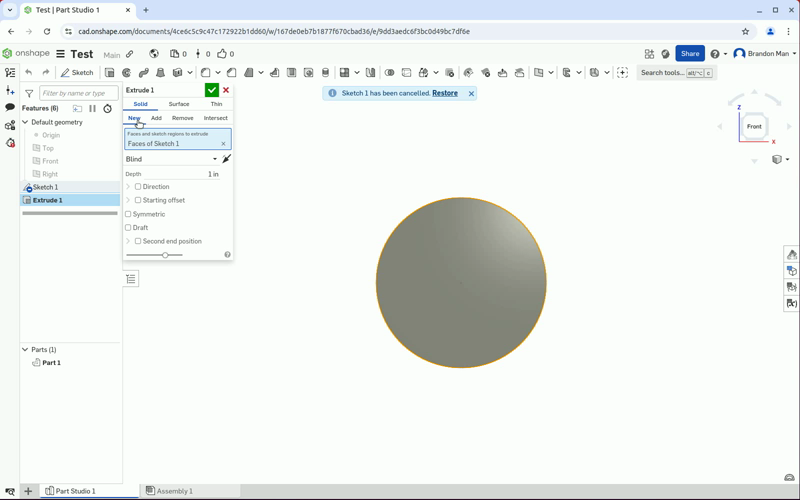
click(137, 120)
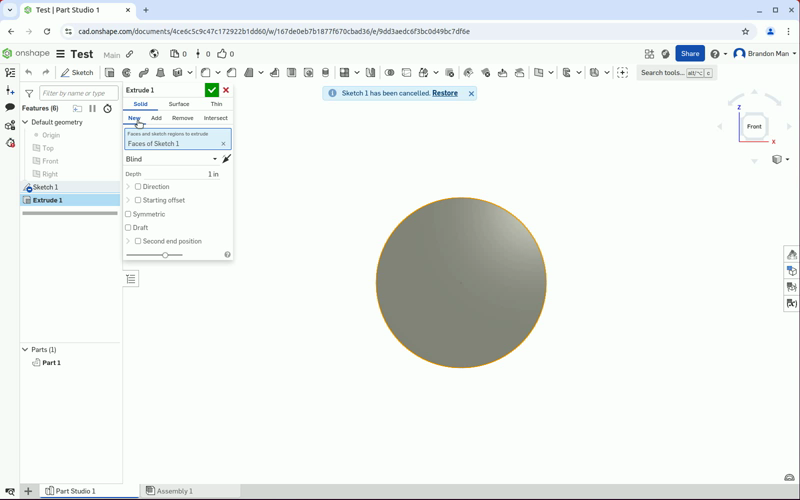
key(tab, 4)
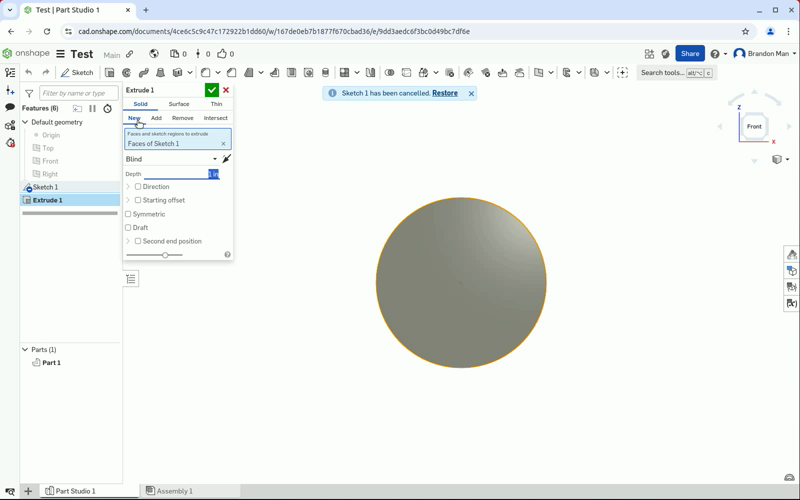
text(46.216)
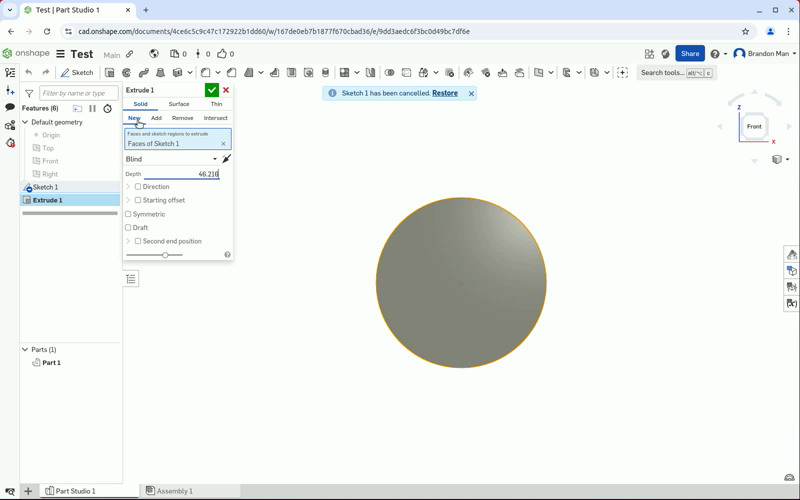
key(tab, 3)
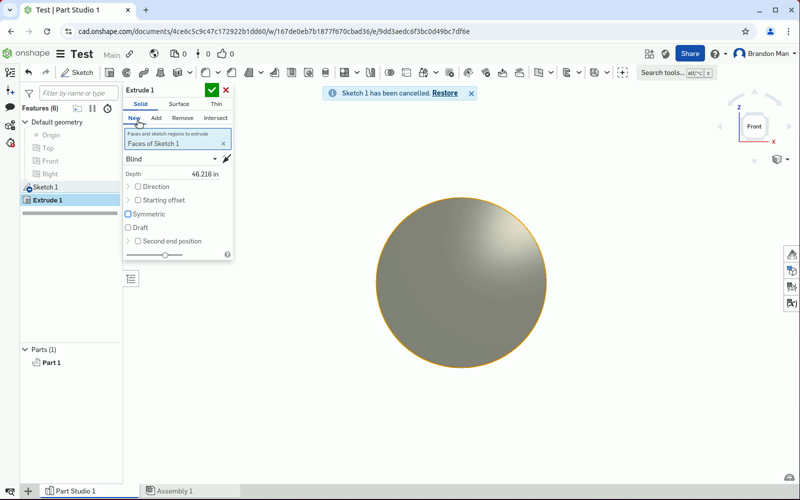
key(space)
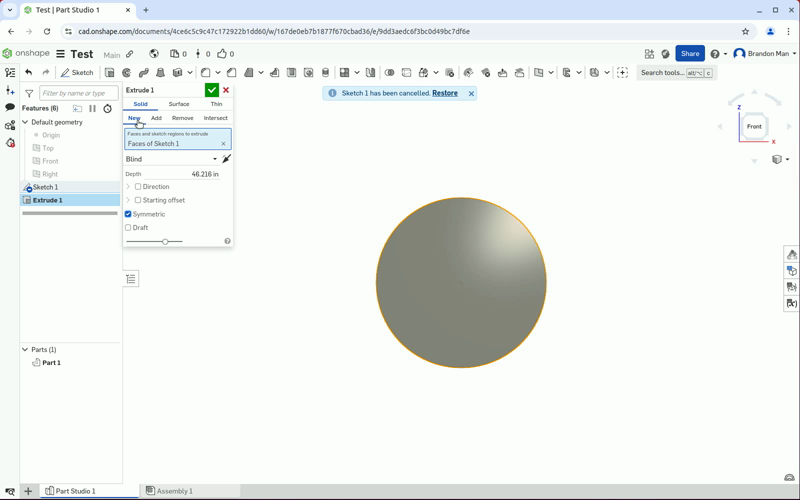
key(enter)
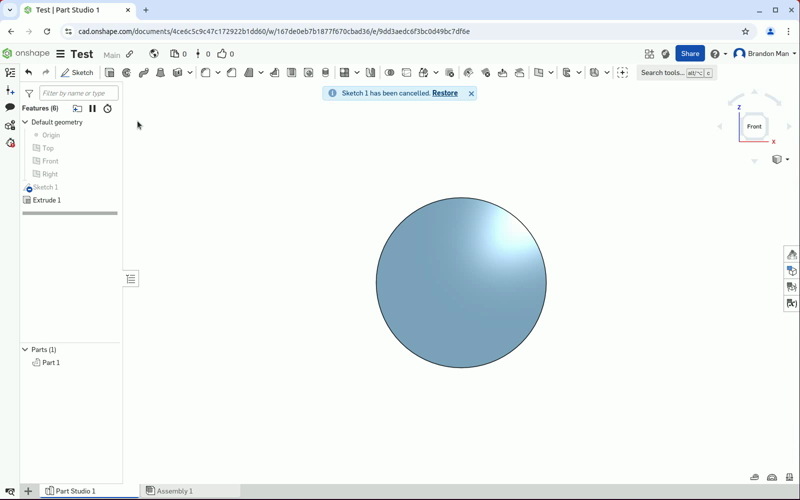
key(shift+h)
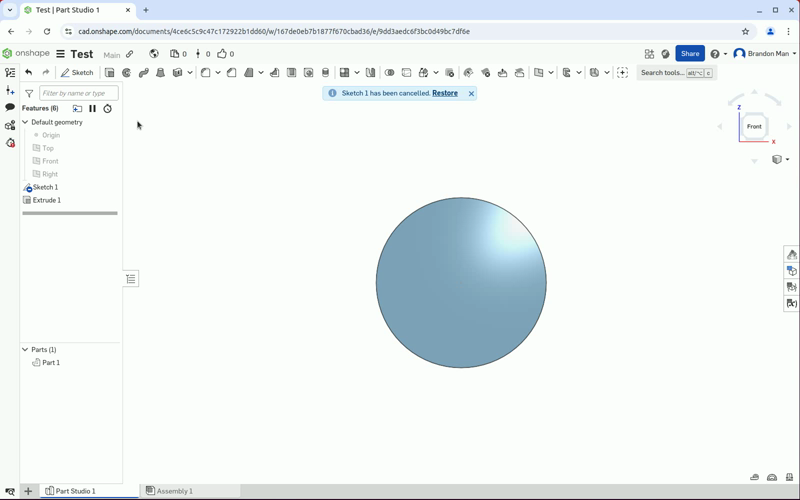
key(shift+h)
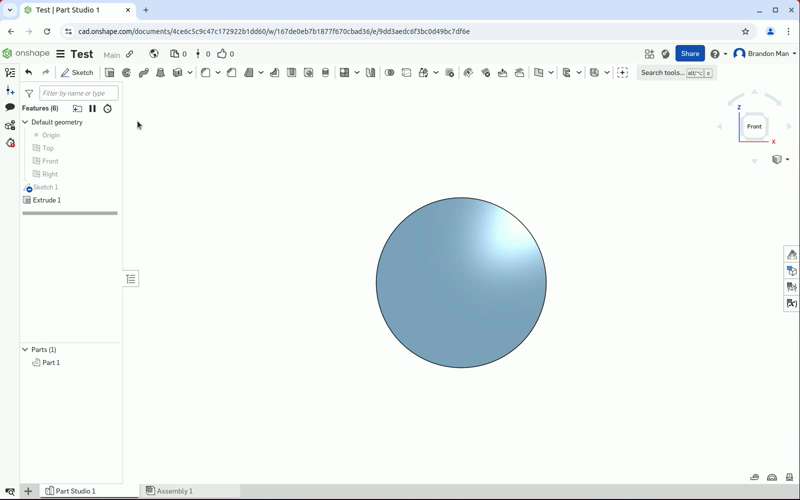
mouse_move(73, 189)
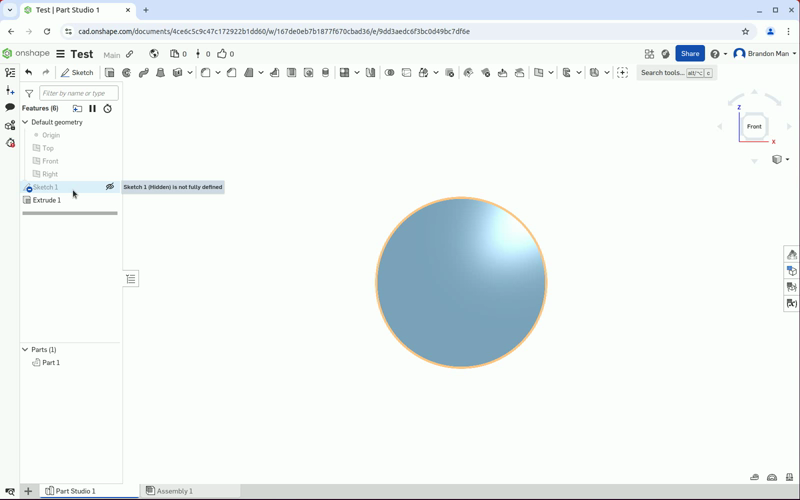
click(73, 189)
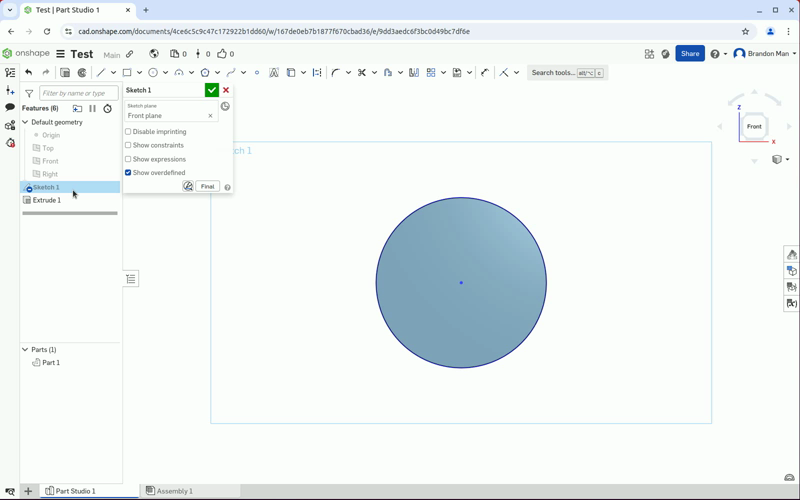
mouse_move(229, 92)
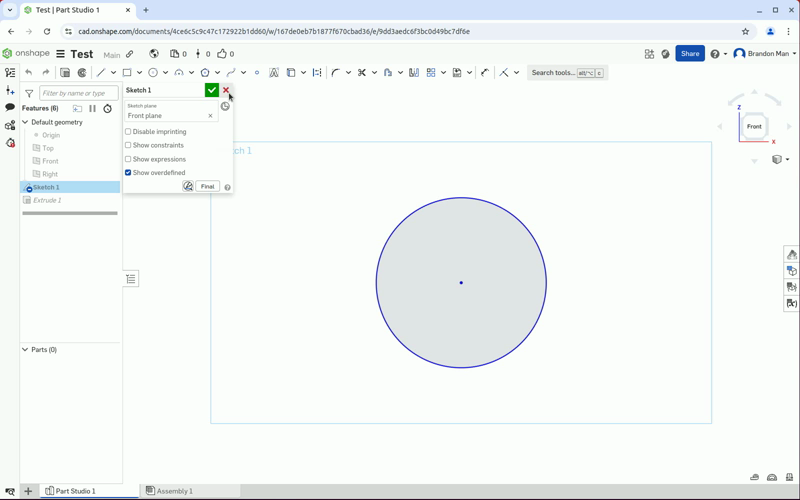
click(229, 92)
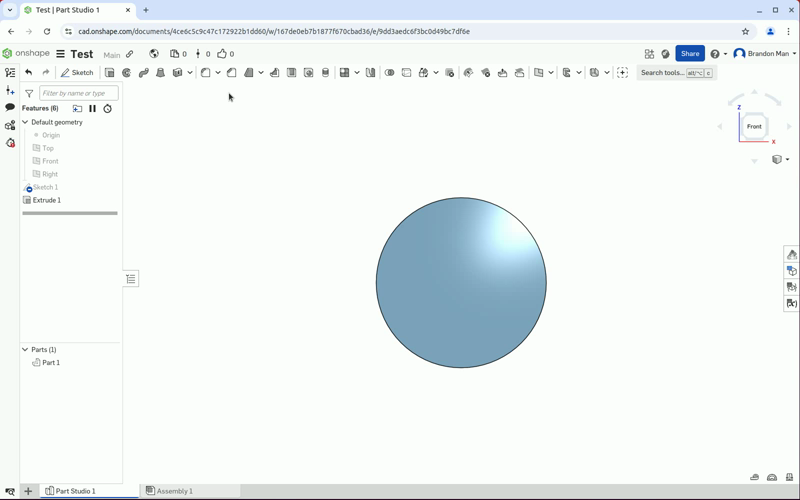
mouse_move(541, 75)
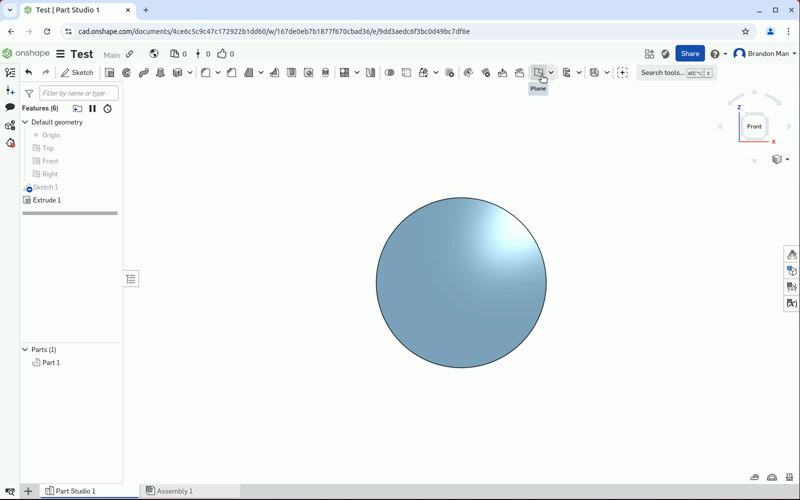
click(541, 75)
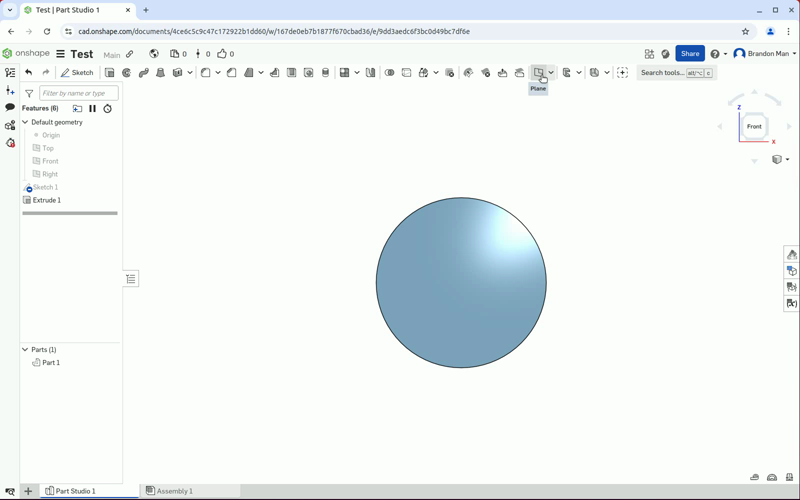
mouse_move(73, 163)
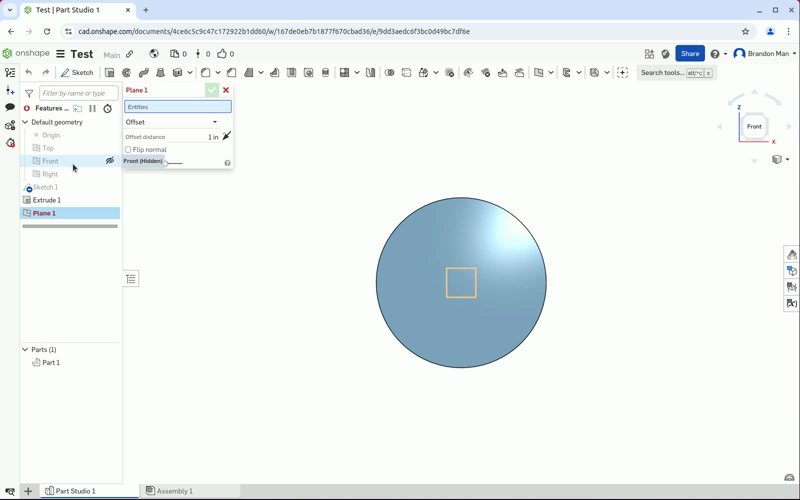
click(73, 163)
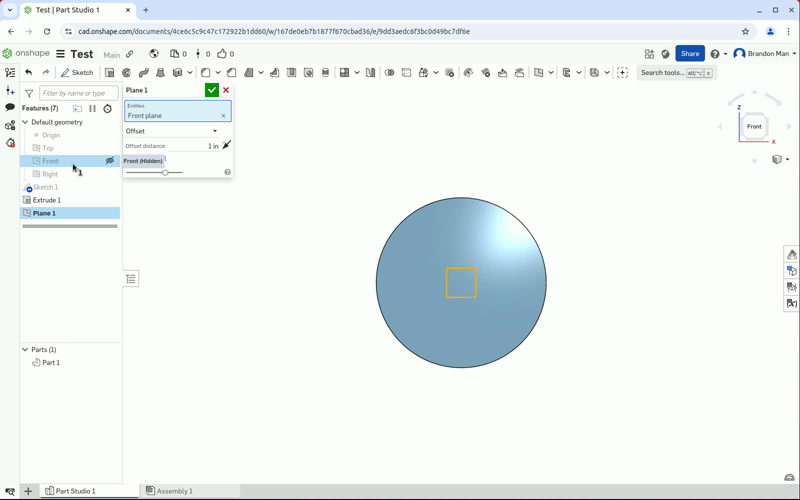
key(tab, 2)
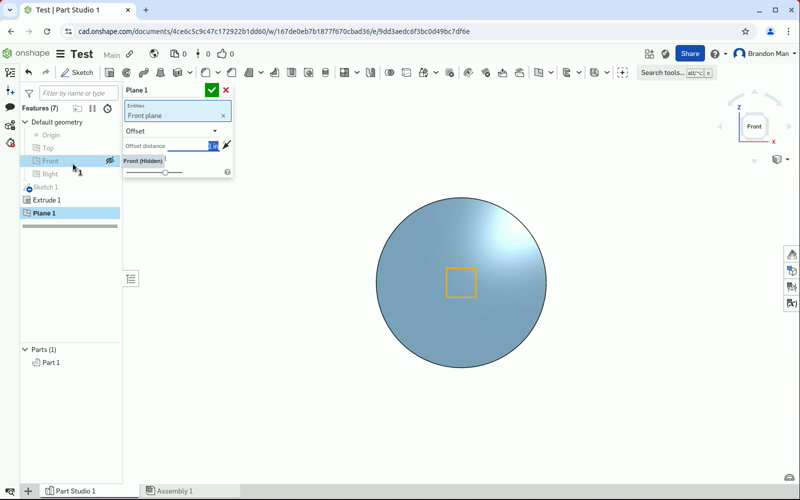
text(23.108)
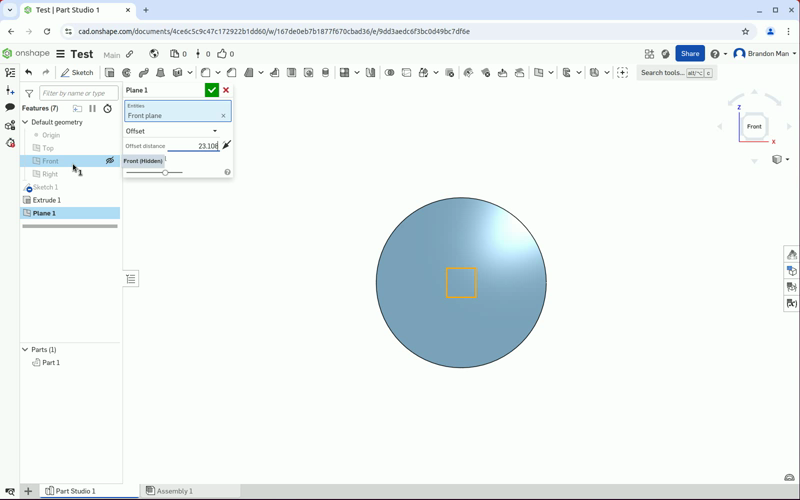
key(enter, 2)
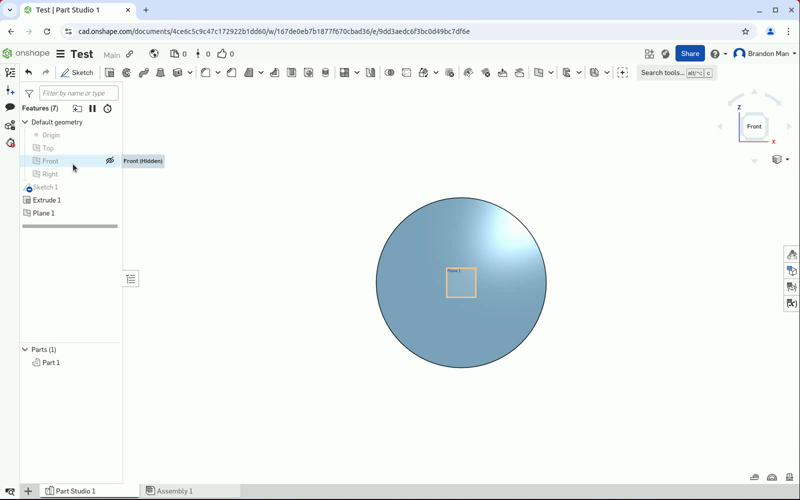
key(shift+s)
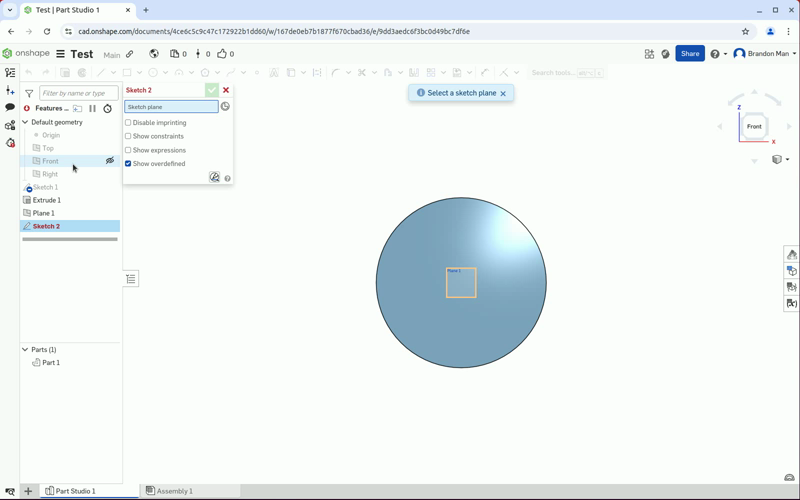
mouse_move(73, 215)
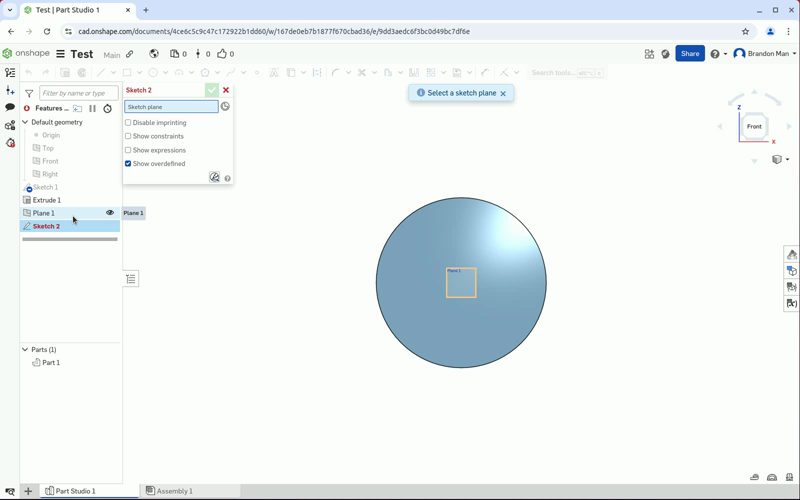
click(73, 215)
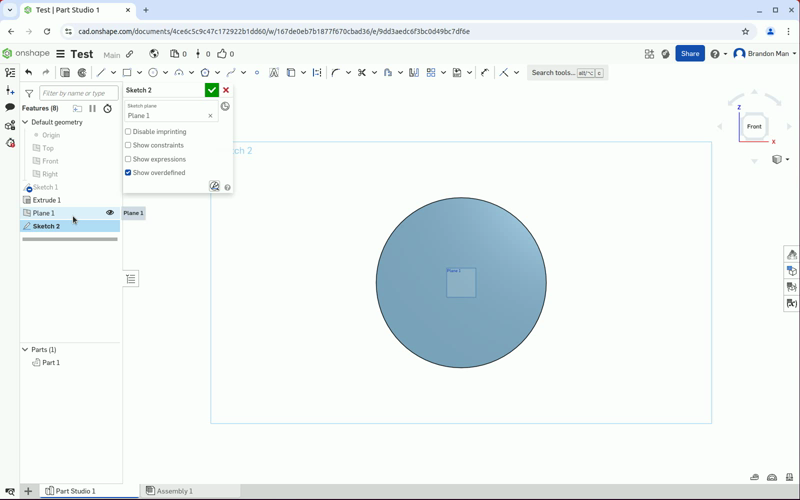
mouse_move(73, 352)
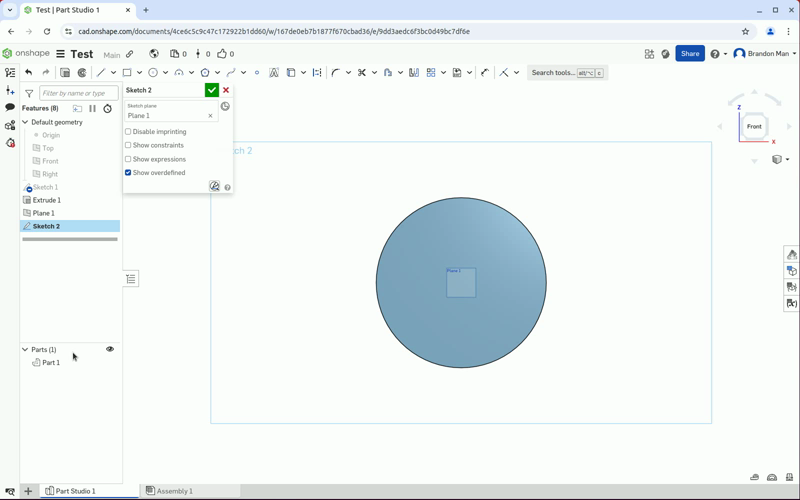
key(y)
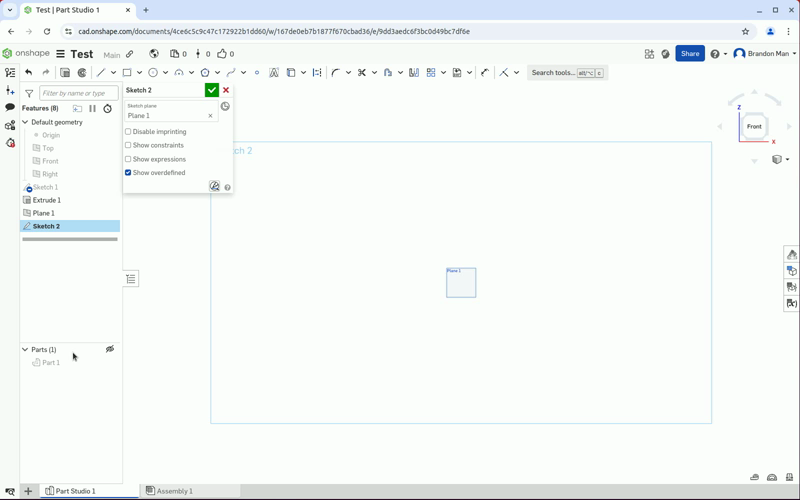
key(l)
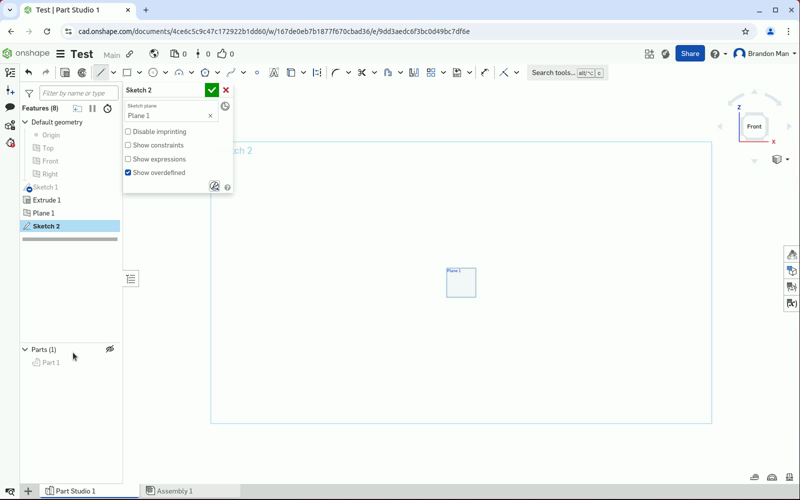
key_down(shift)
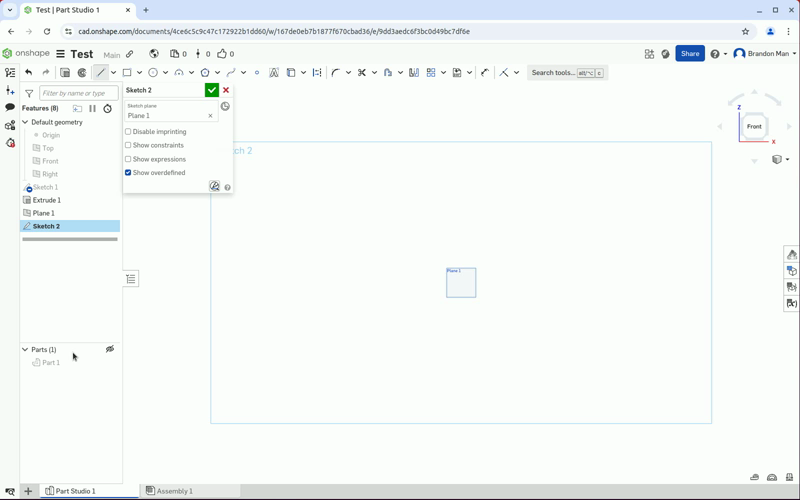
mouse_move(380, 311)
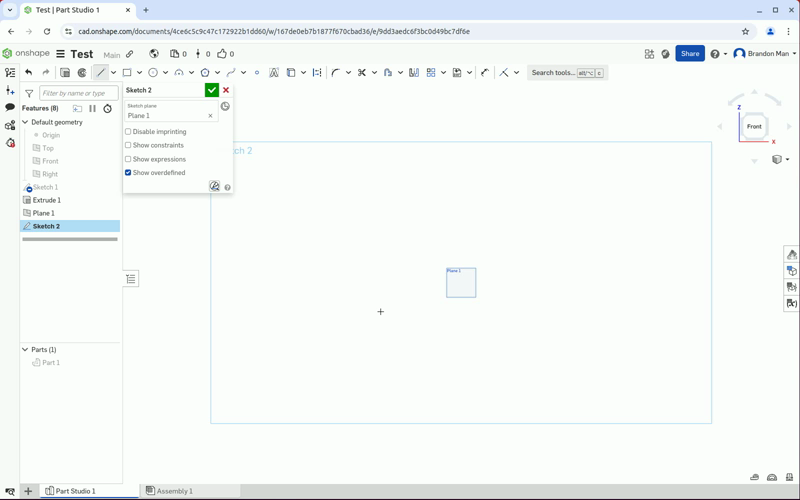
click(380, 311)
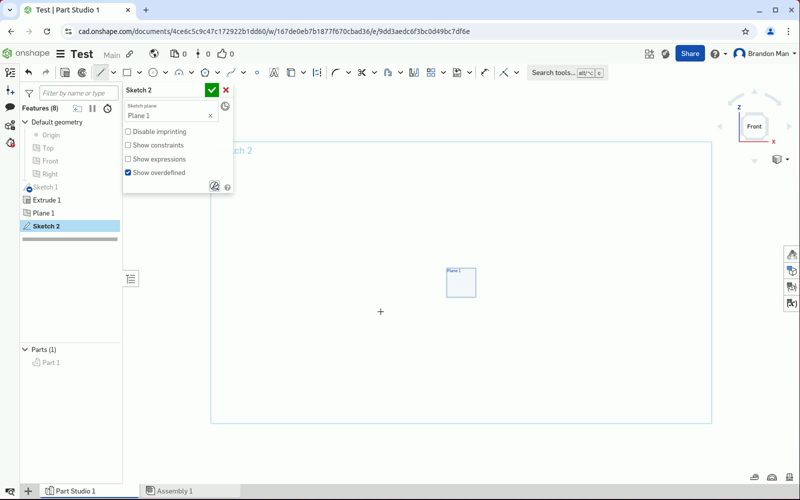
key_up(shift)
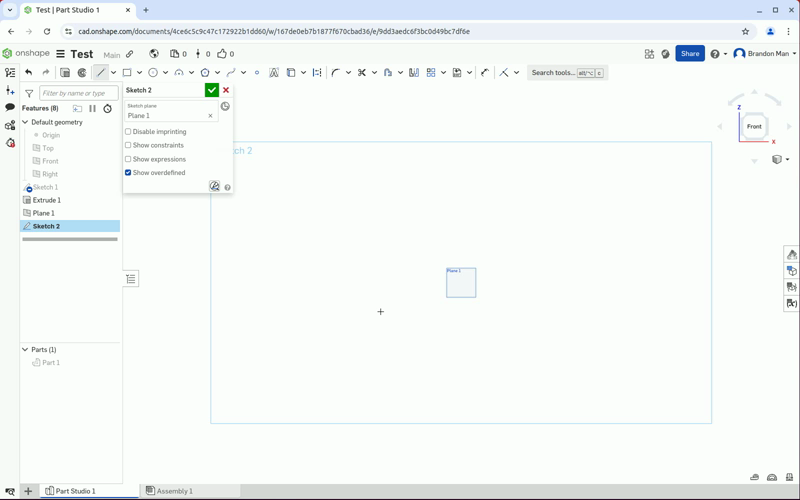
key_down(shift)
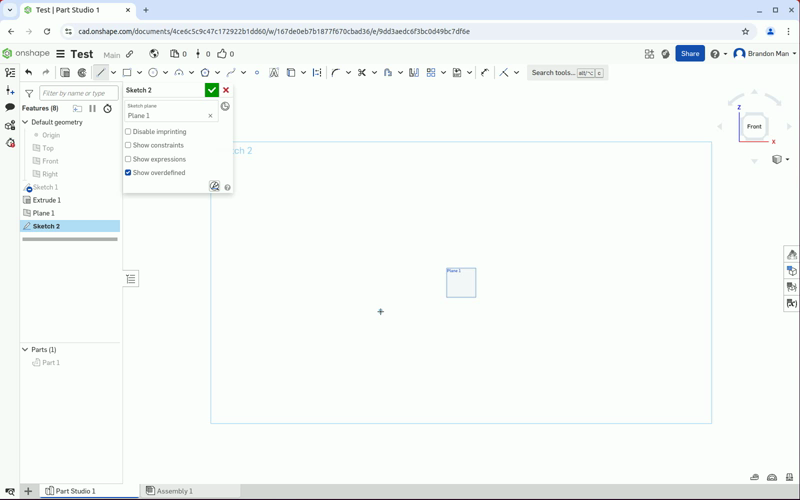
mouse_move(539, 311)
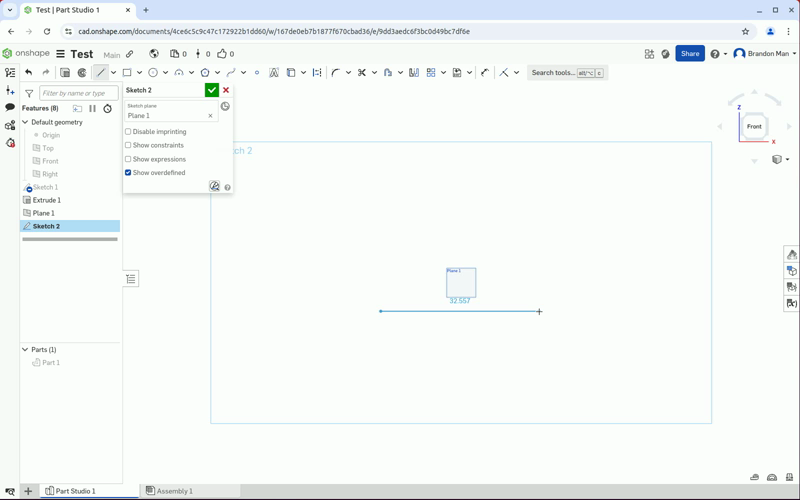
click(539, 311)
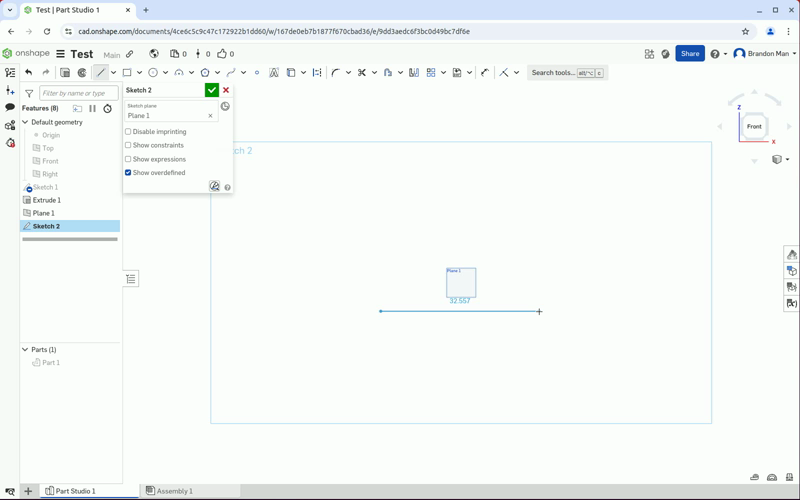
key_up(shift)
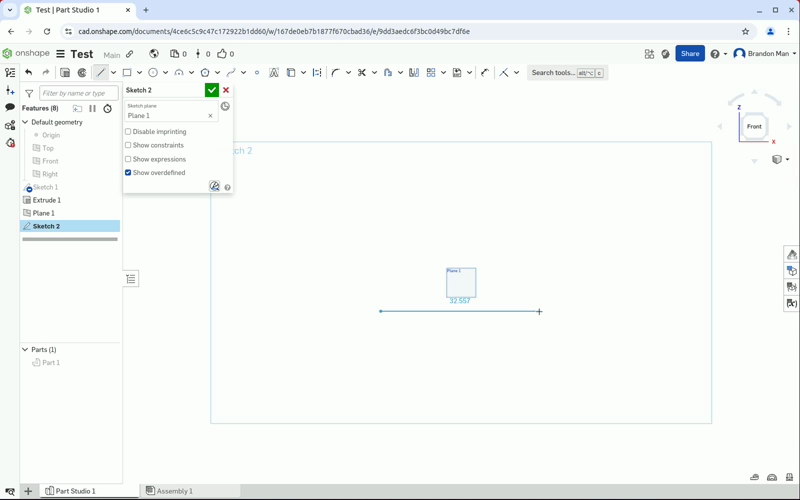
key(esc)
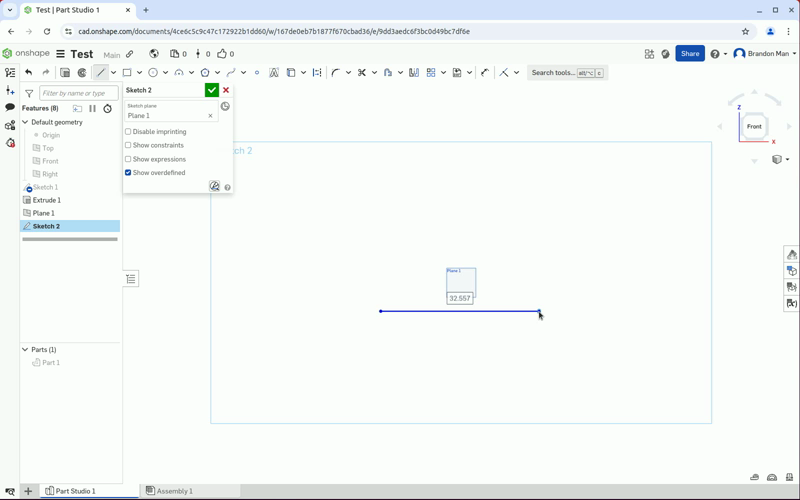
key(a)
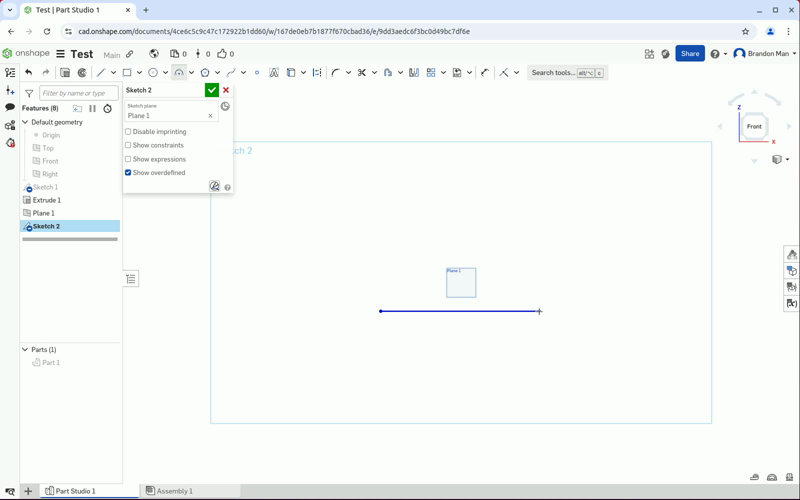
mouse_move(539, 311)
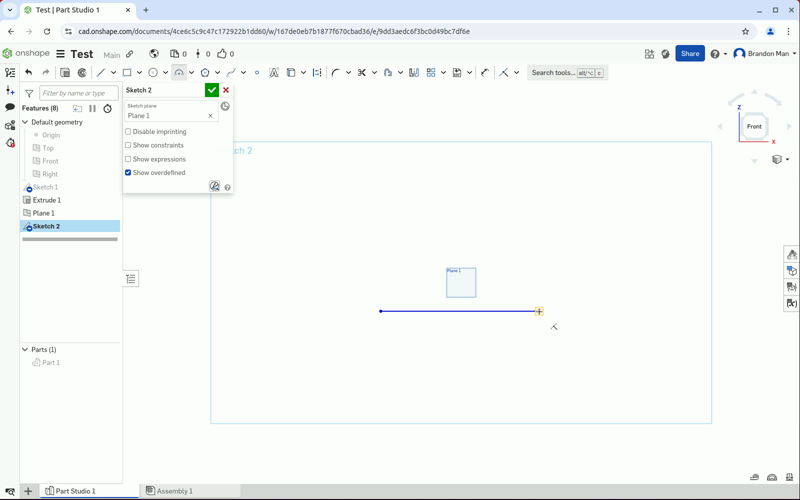
click(539, 311)
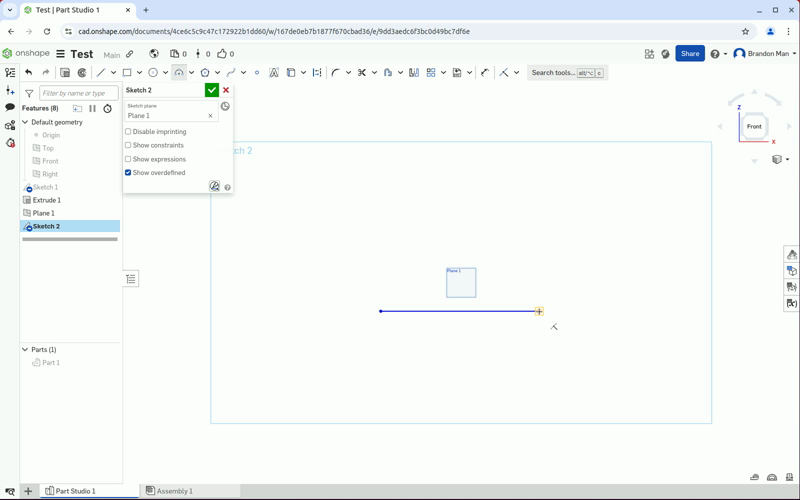
key_down(shift)
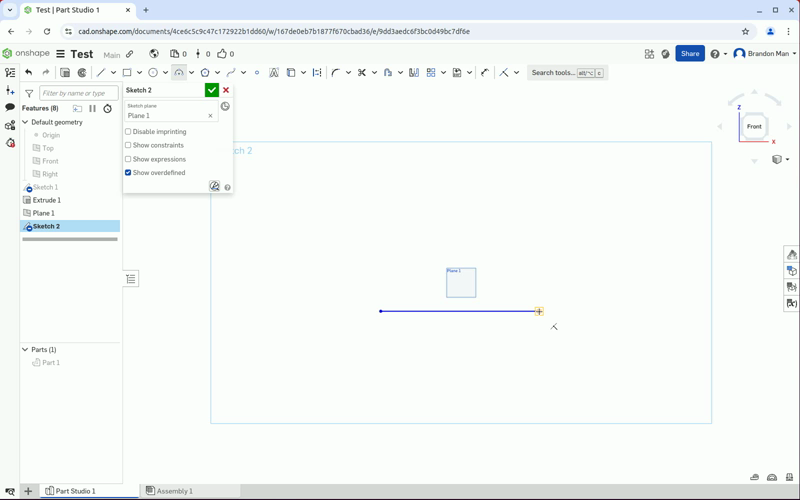
mouse_move(539, 254)
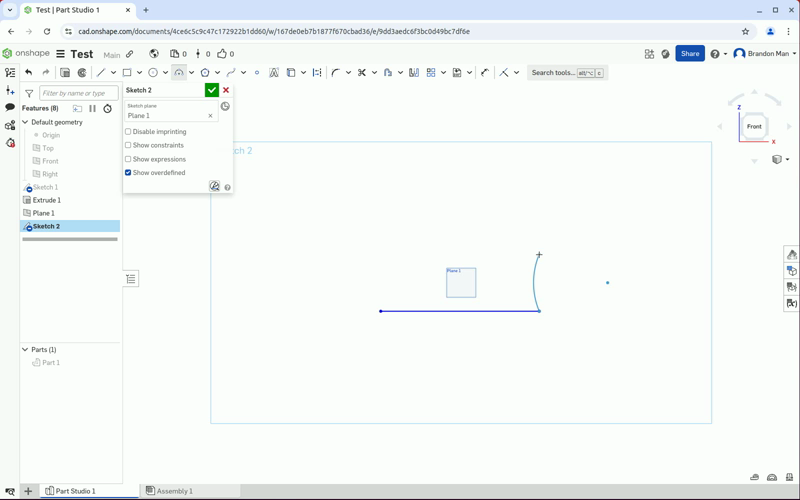
click(539, 254)
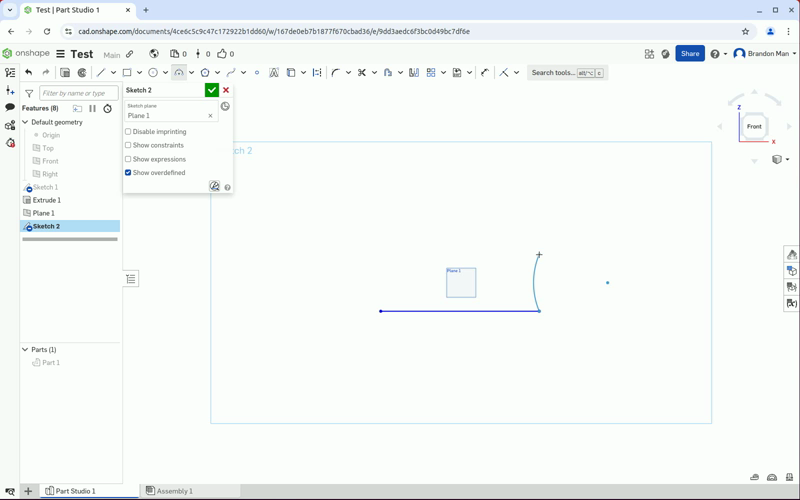
mouse_move(544, 282)
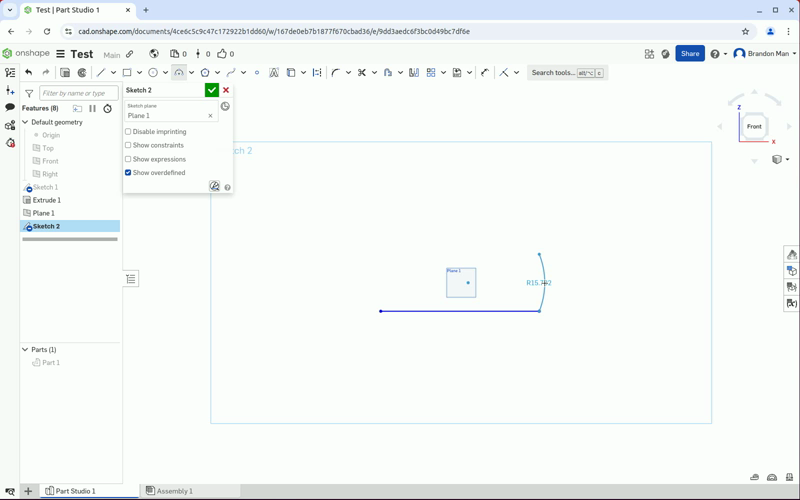
click(544, 282)
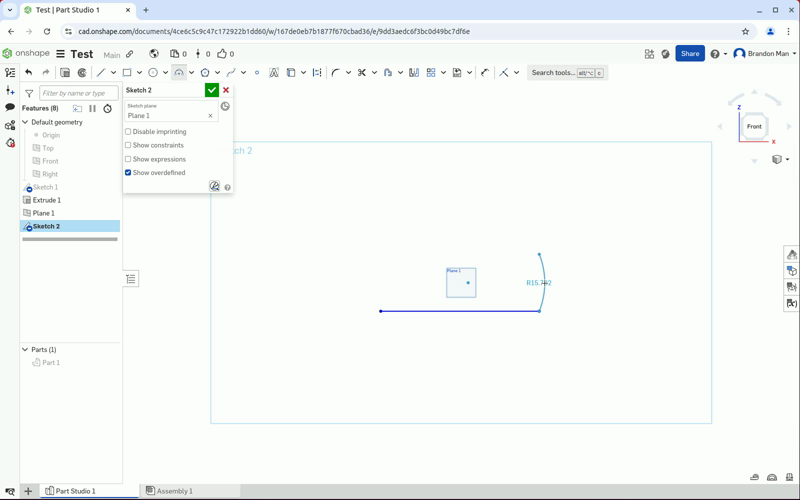
key_up(shift)
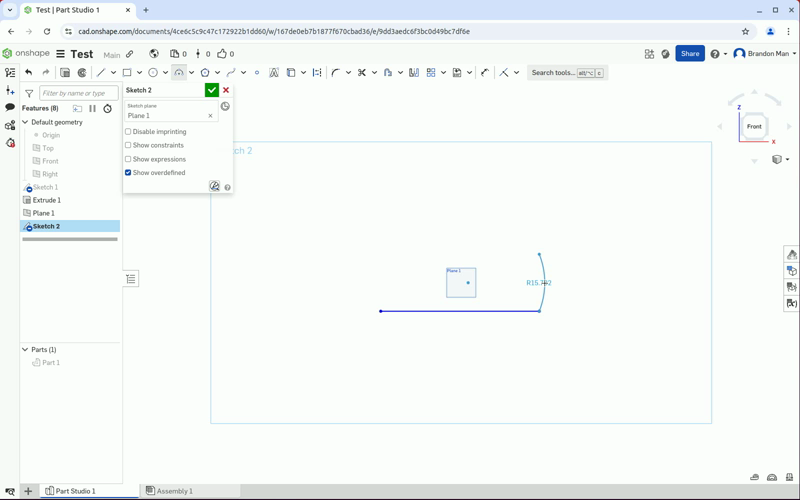
key(esc)
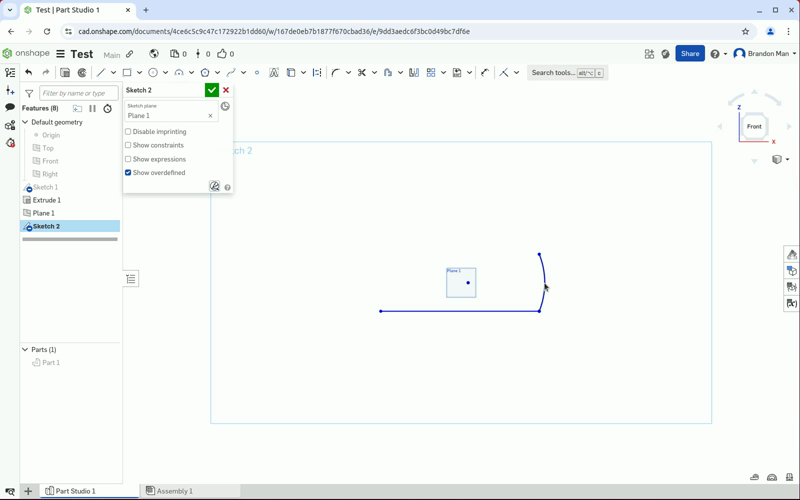
key(l)
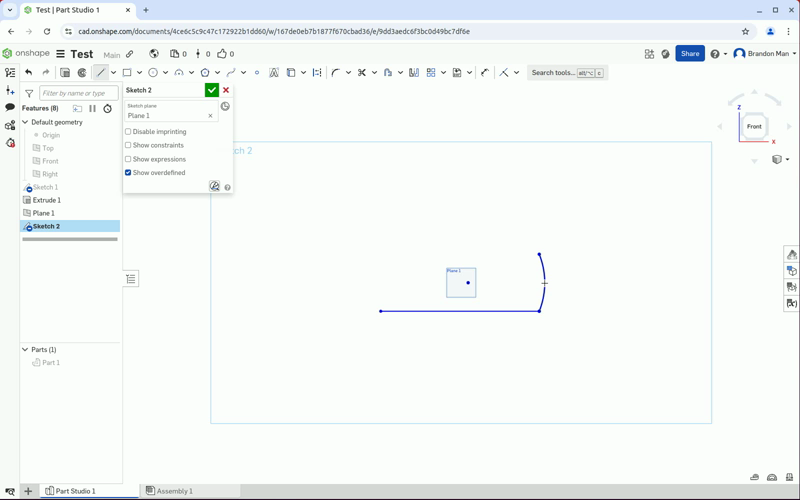
mouse_move(539, 254)
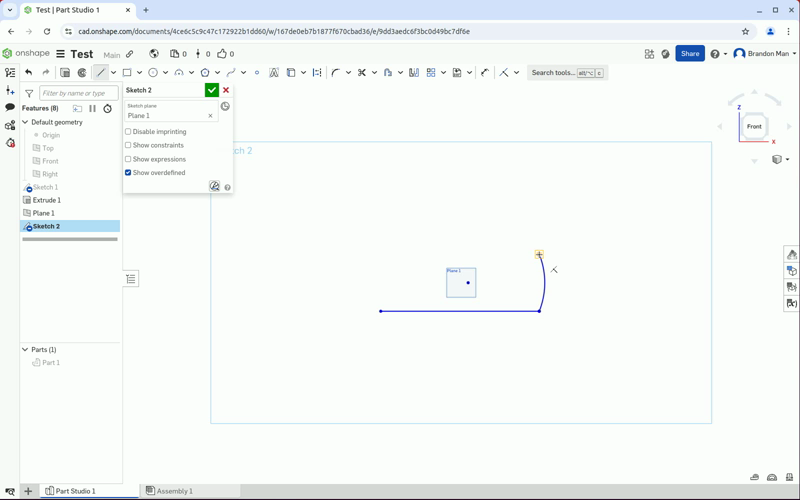
click(539, 254)
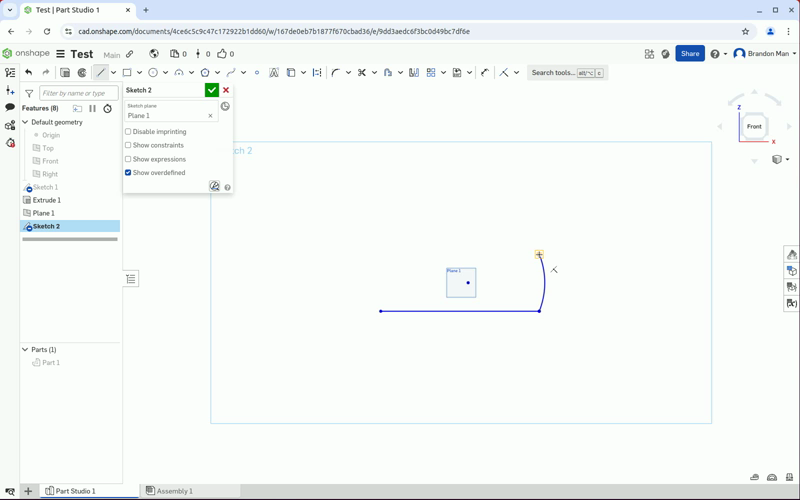
key_down(shift)
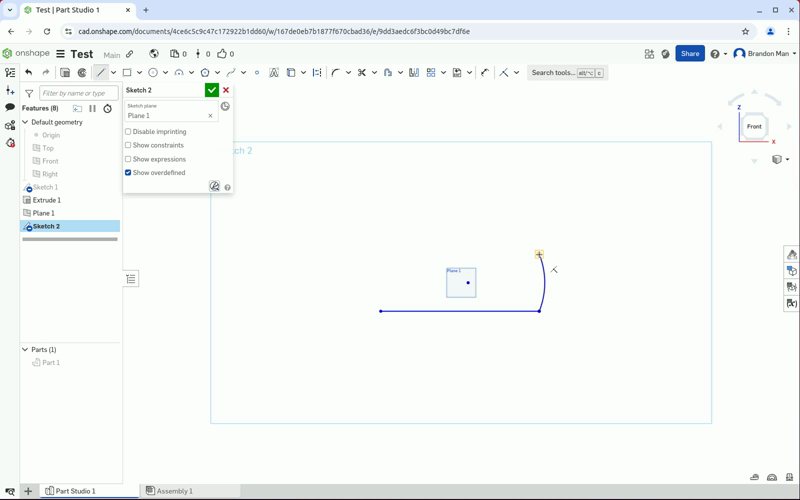
mouse_move(380, 254)
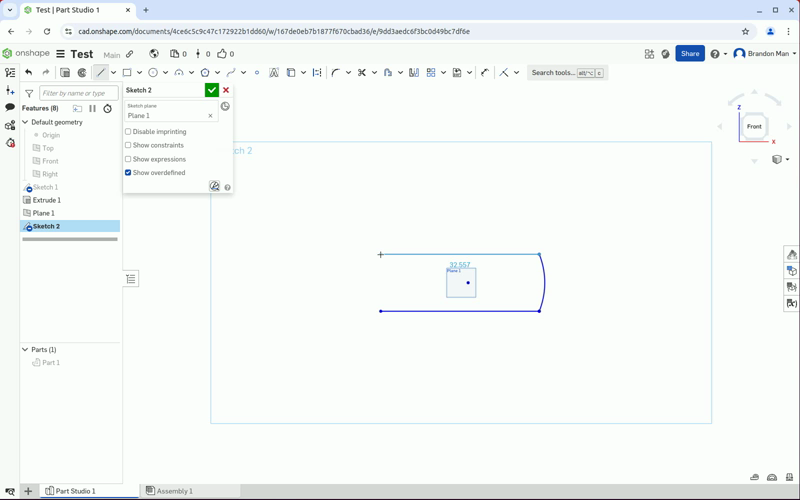
click(380, 254)
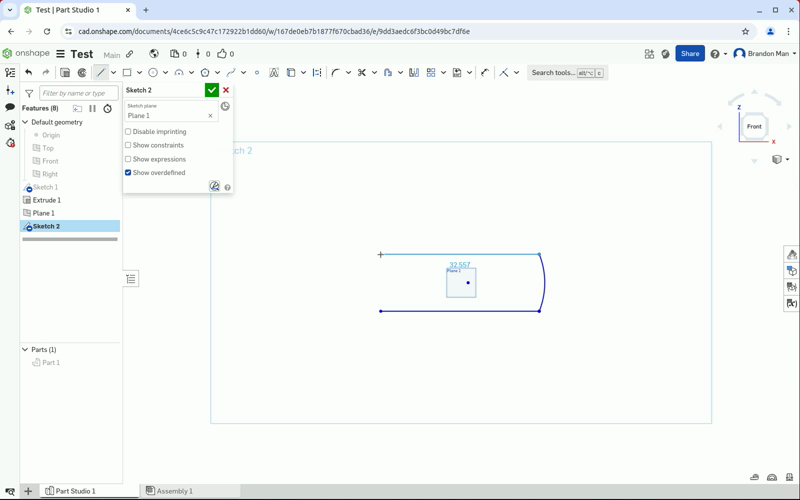
key_up(shift)
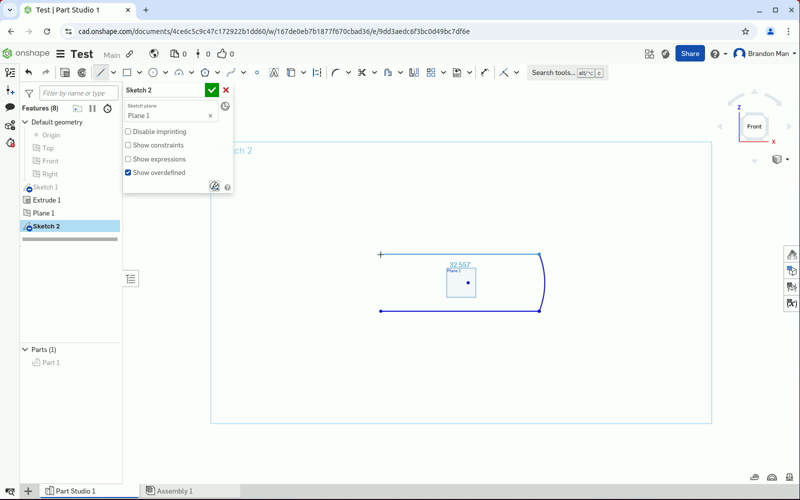
key(esc)
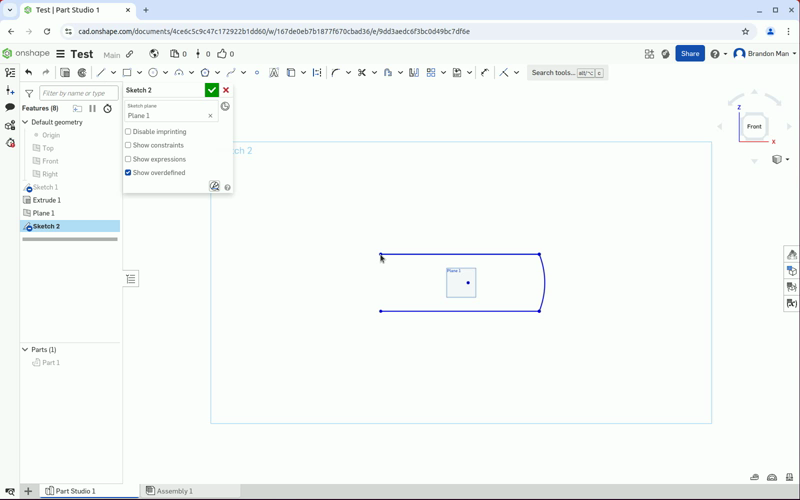
key(a)
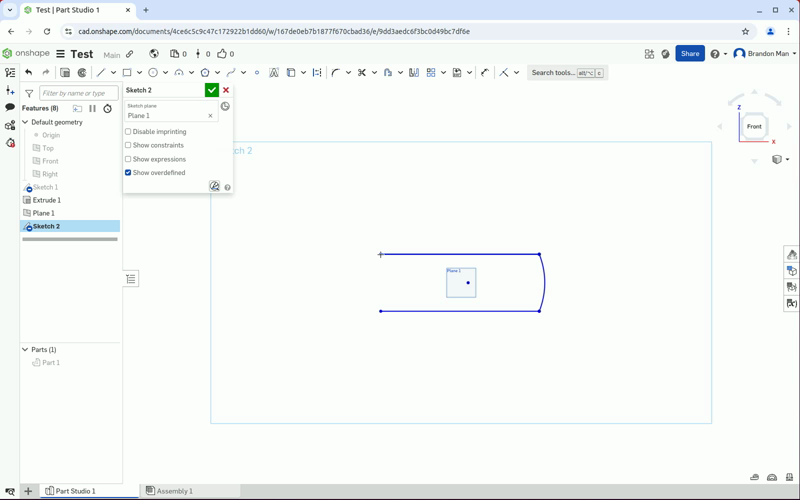
mouse_move(380, 254)
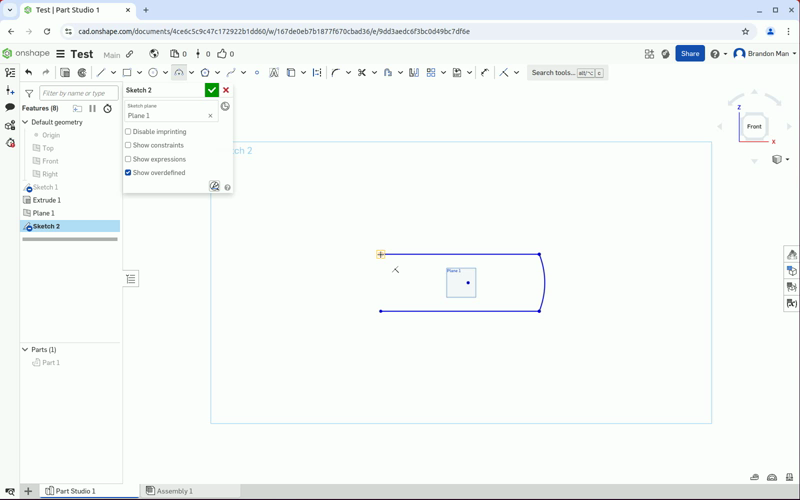
click(380, 254)
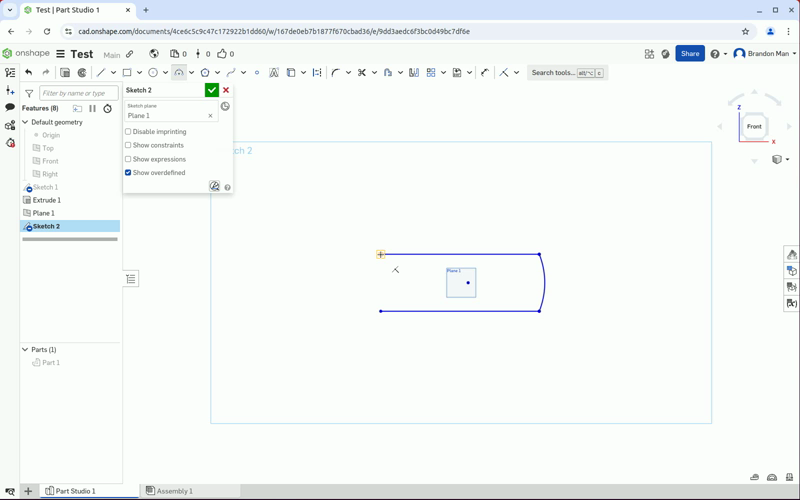
mouse_move(380, 311)
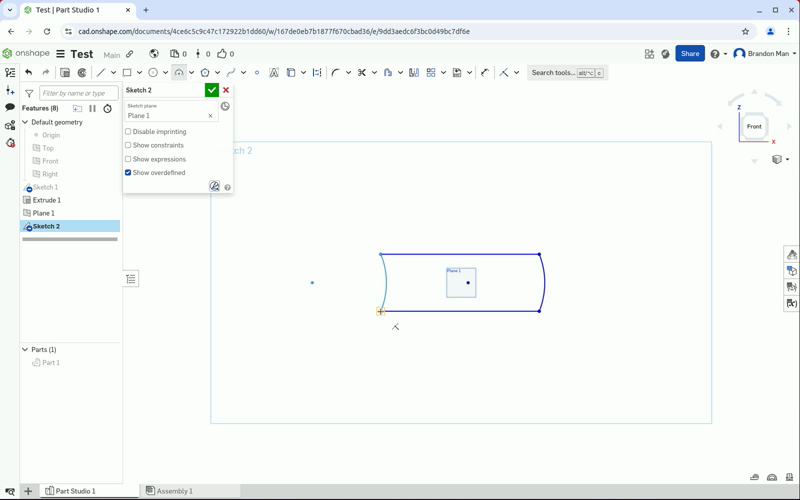
click(380, 311)
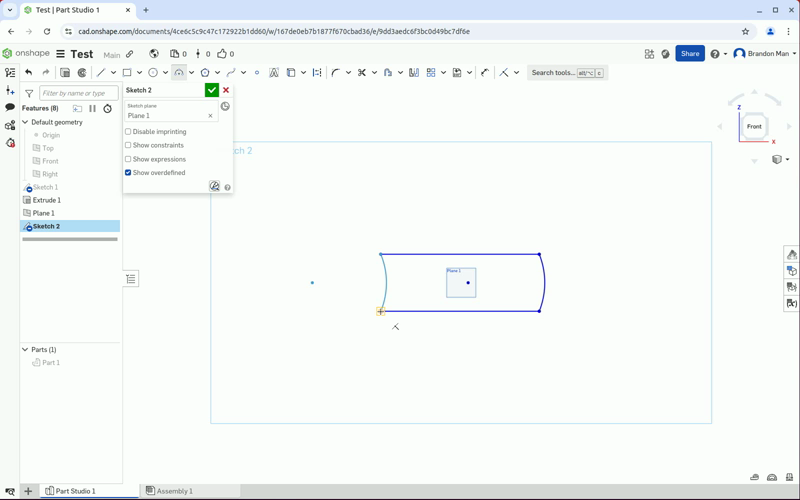
key_down(shift)
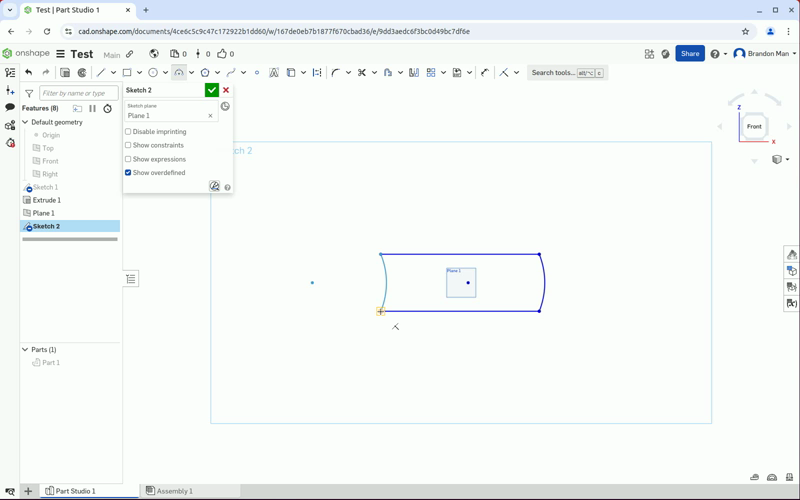
mouse_move(376, 282)
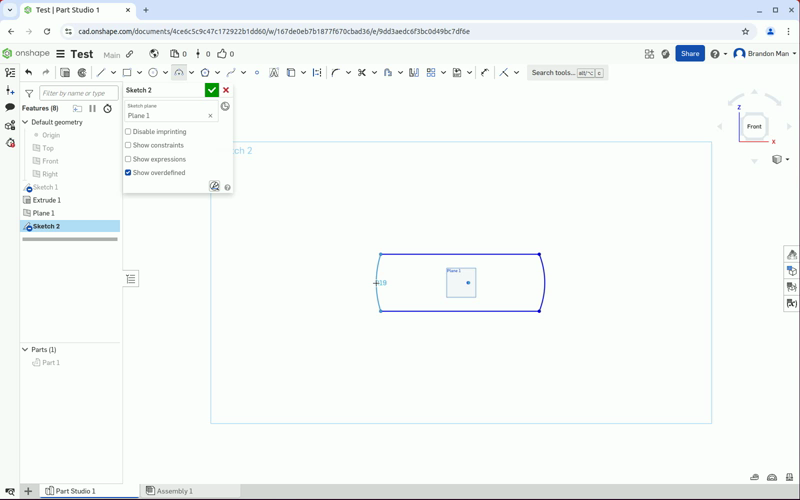
click(376, 282)
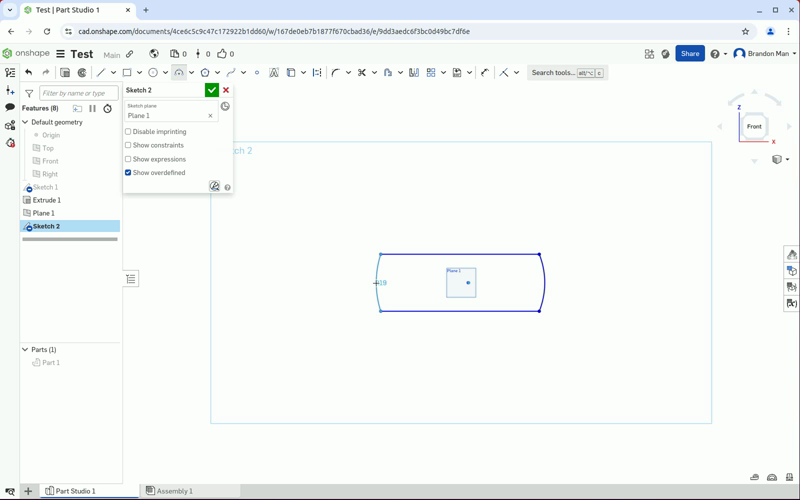
key_up(shift)
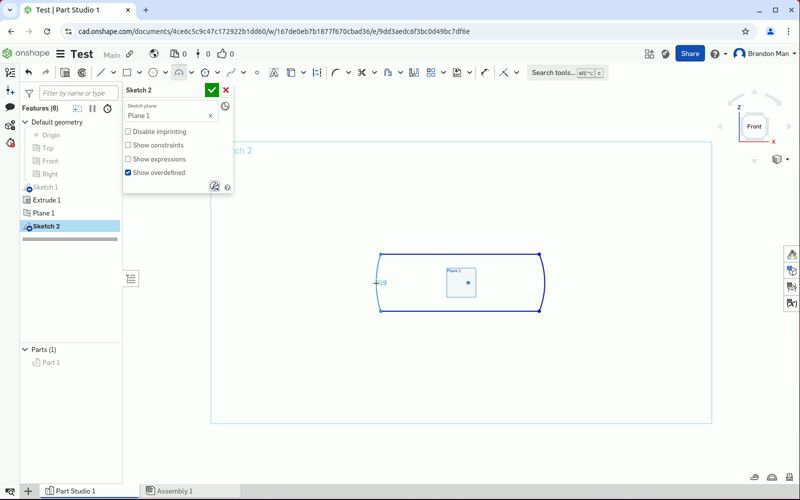
key(esc)
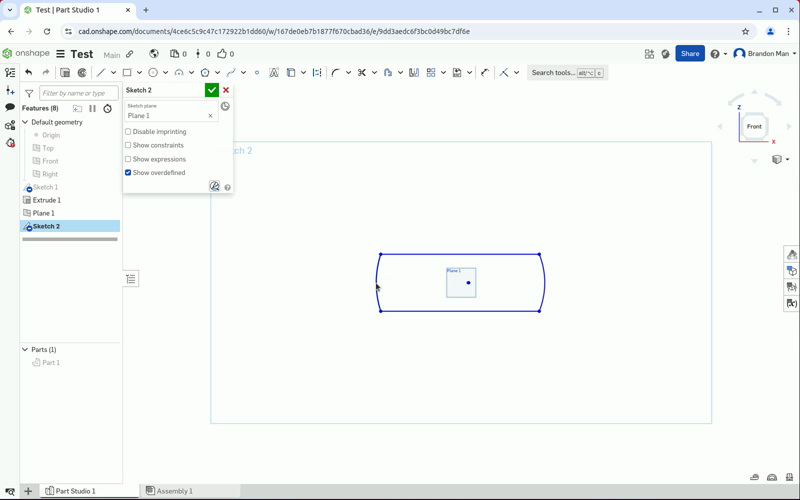
mouse_move(388, 273)
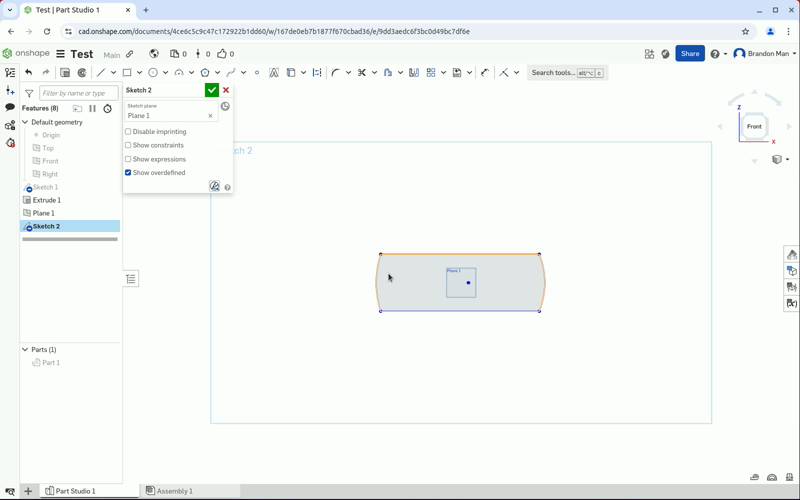
click(388, 273)
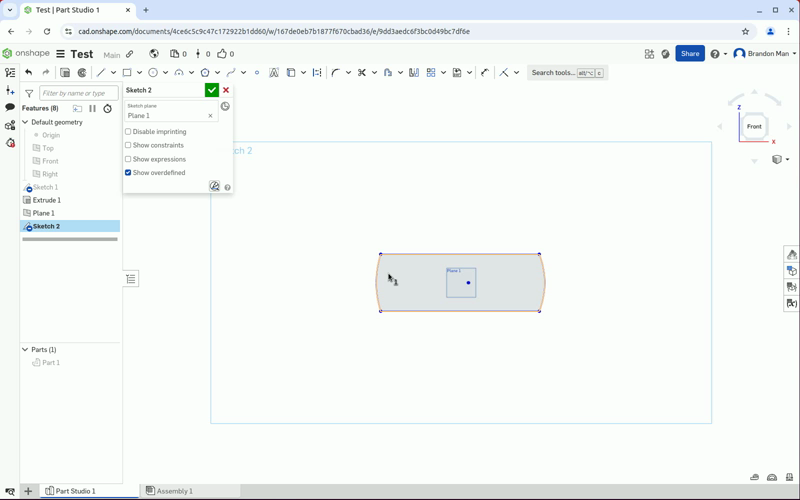
mouse_move(73, 352)
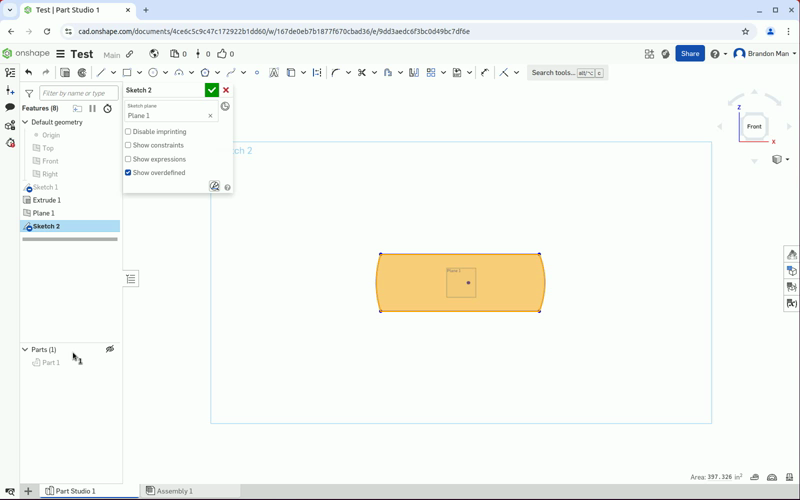
key(shift+y)
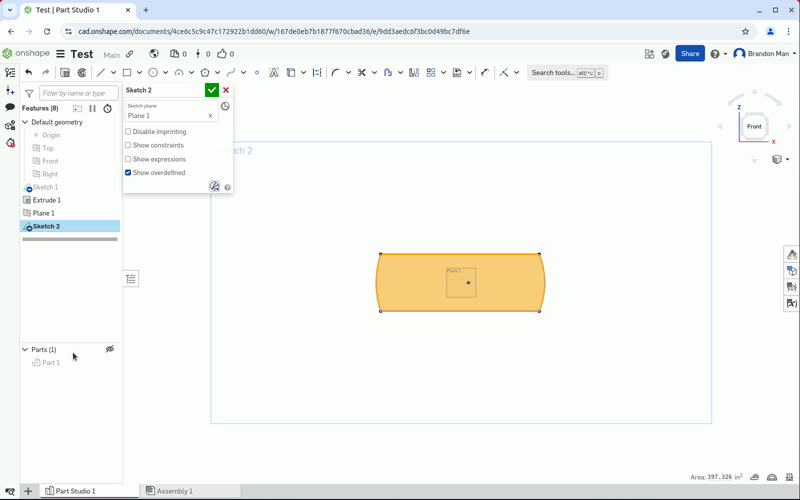
key(shift+e)
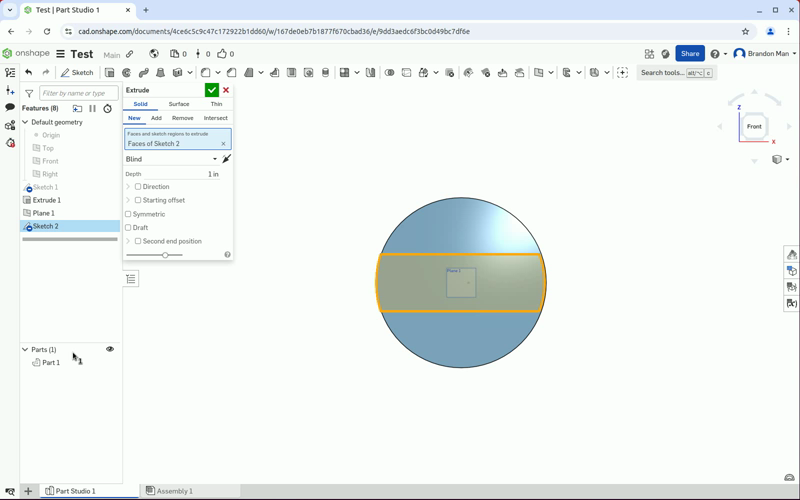
mouse_move(143, 106)
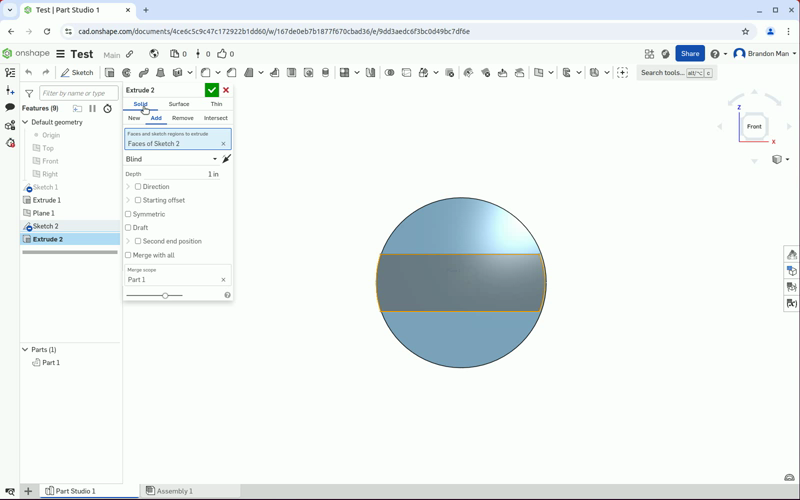
click(143, 106)
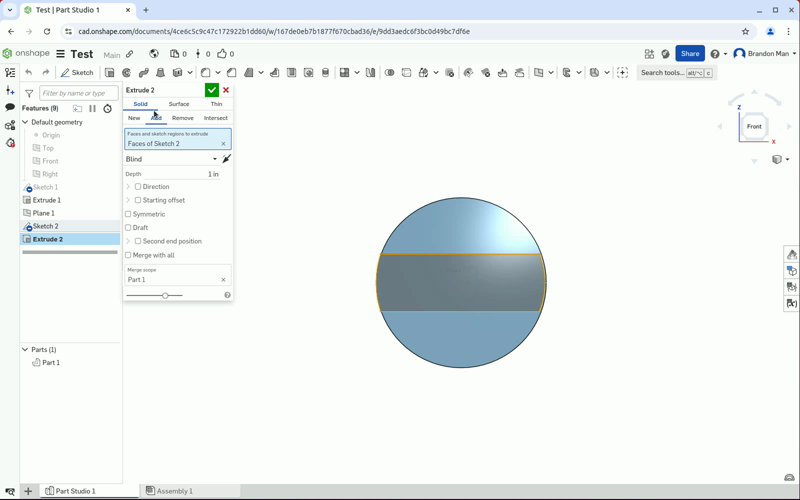
mouse_move(186, 120)
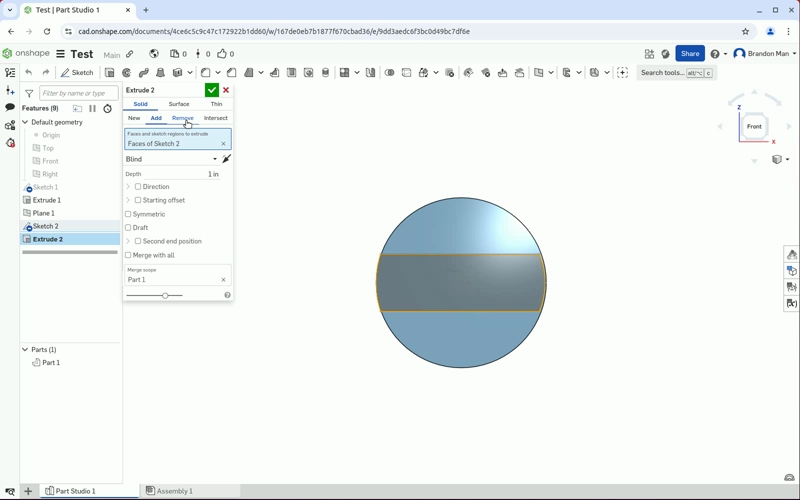
click(186, 120)
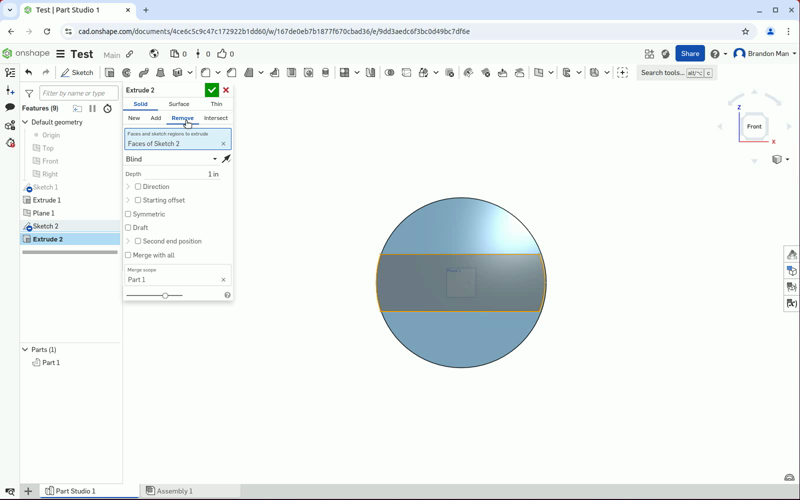
key(tab, 4)
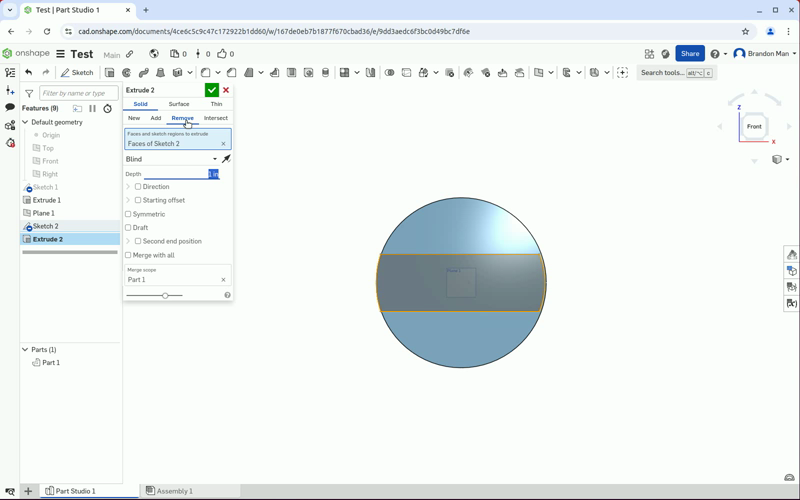
text(18.535)
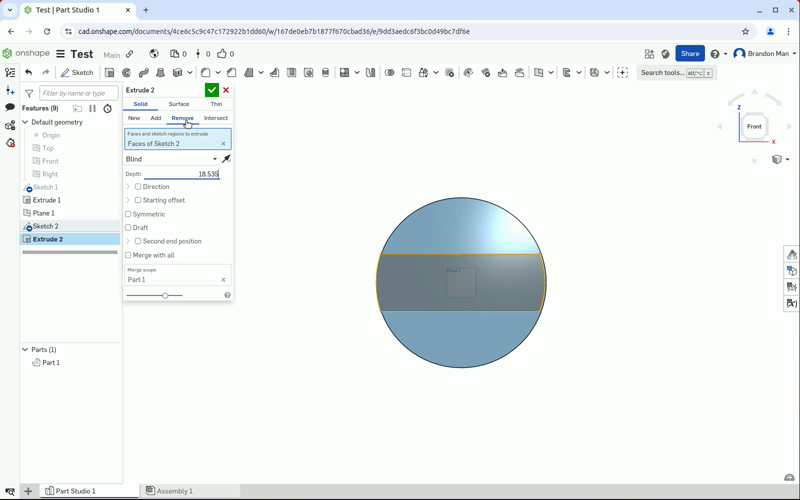
key(tab, 6)
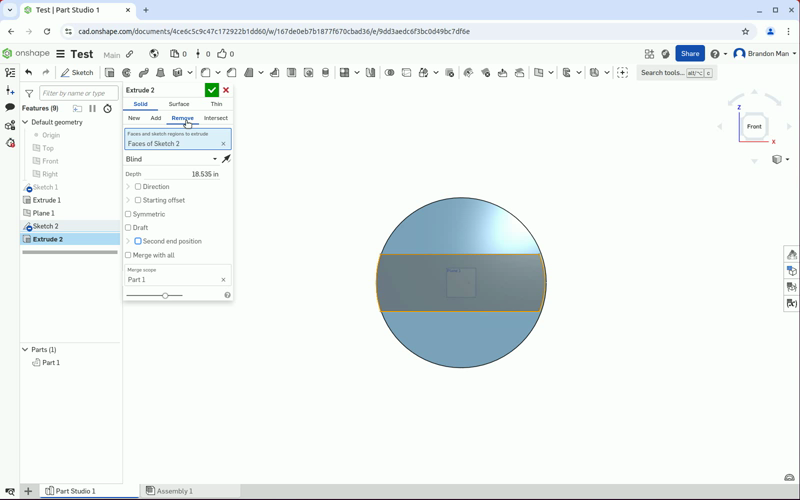
key(space)
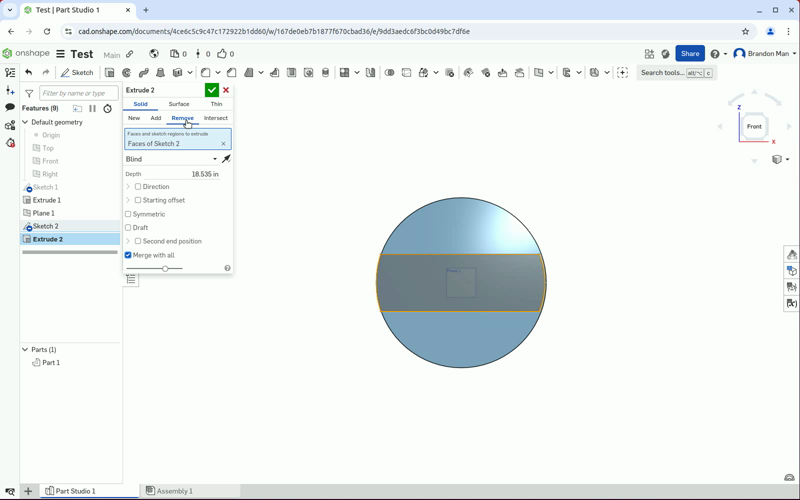
key(enter)
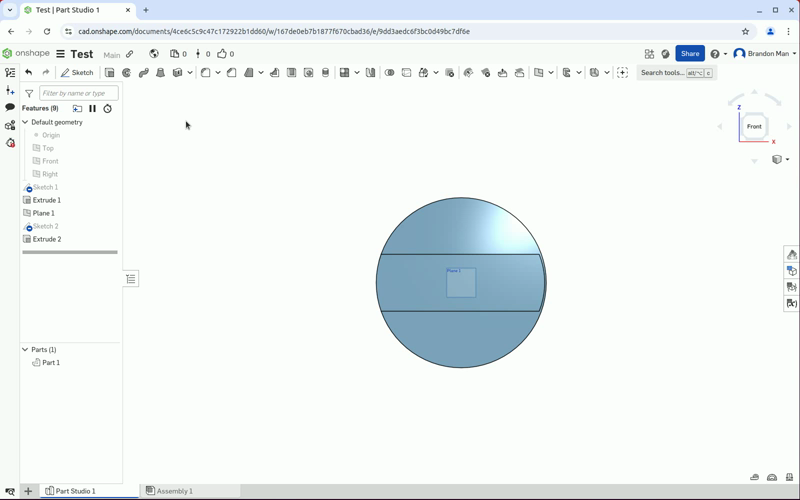
key(shift+h)
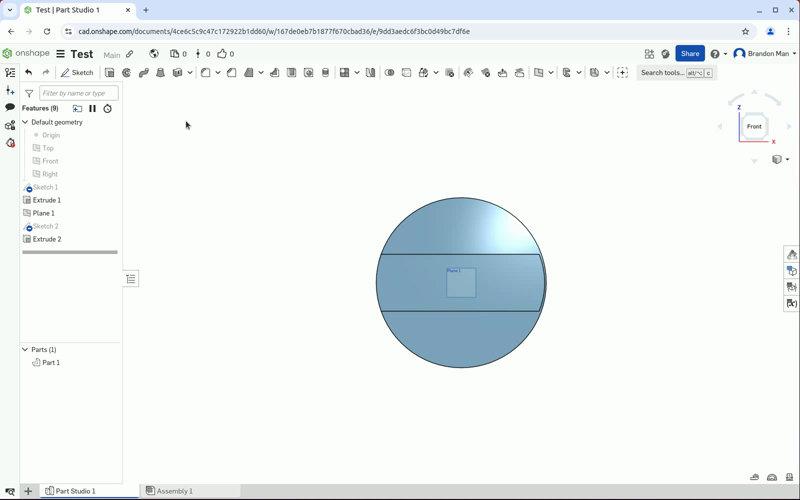
key(shift+h)
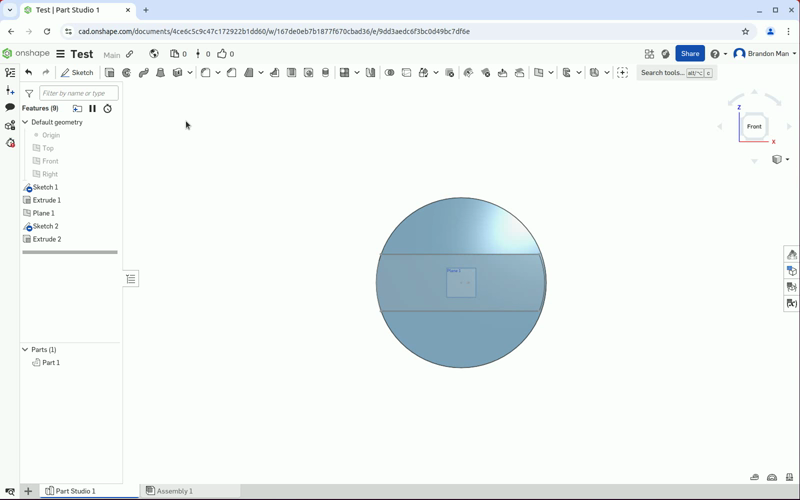
key(shift+7)
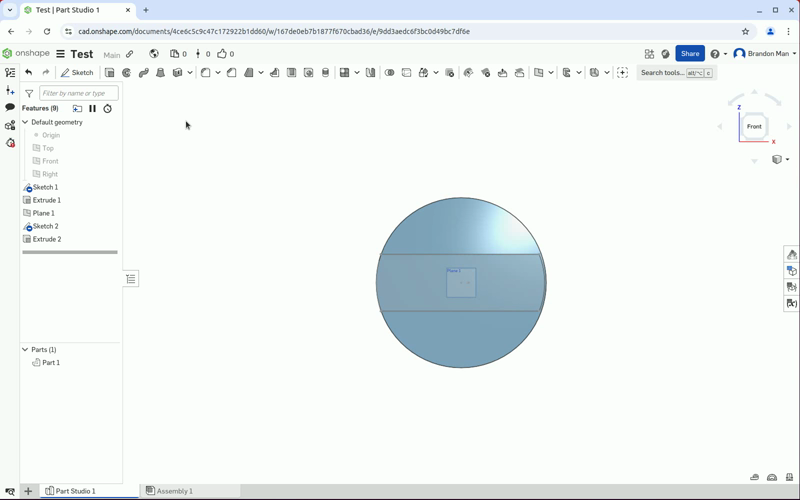
key(left, 2)
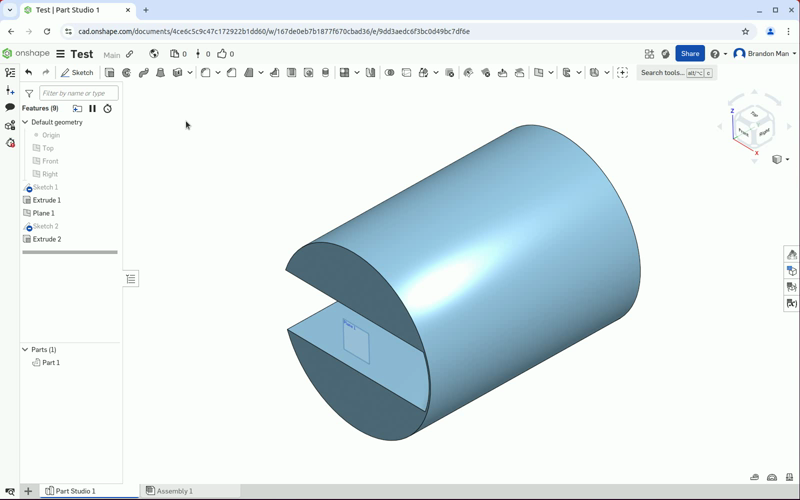
key(down, 2)
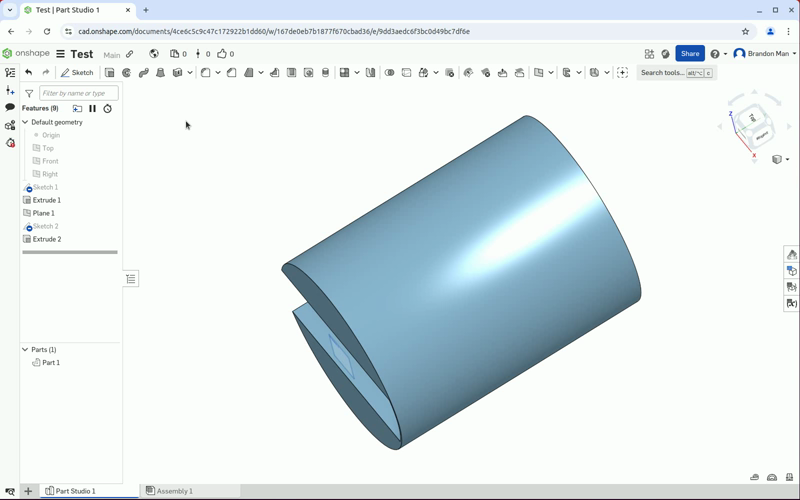
key(up, 2)
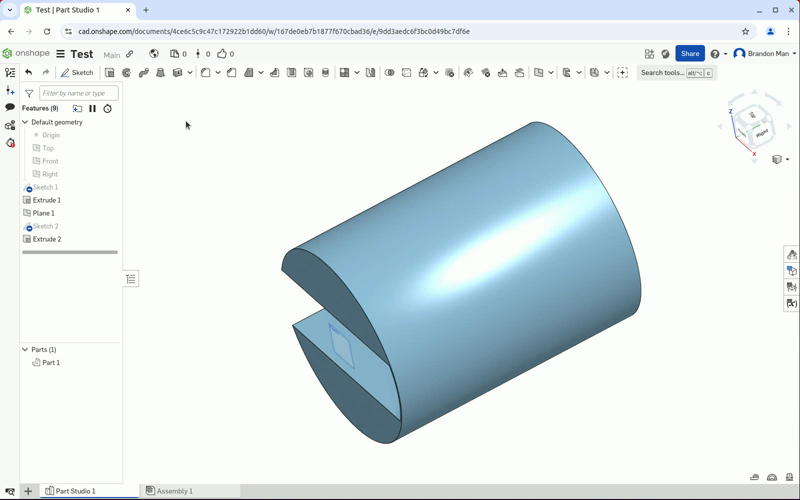
key(right, 2)
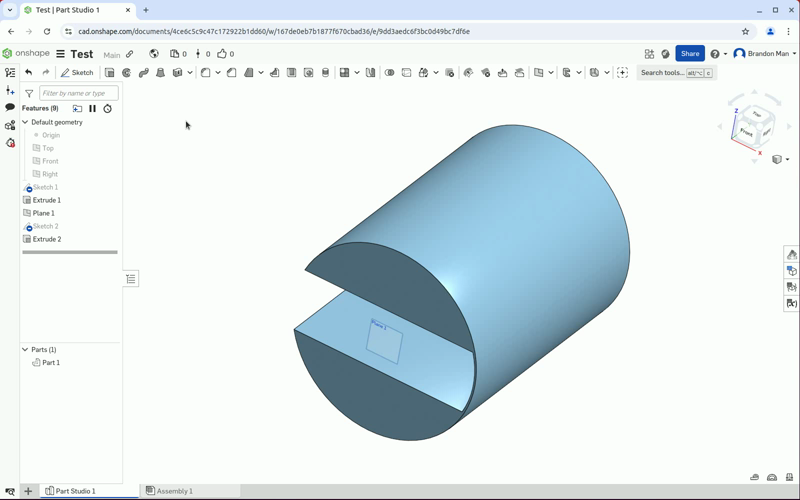
mouse_move(73, 189)
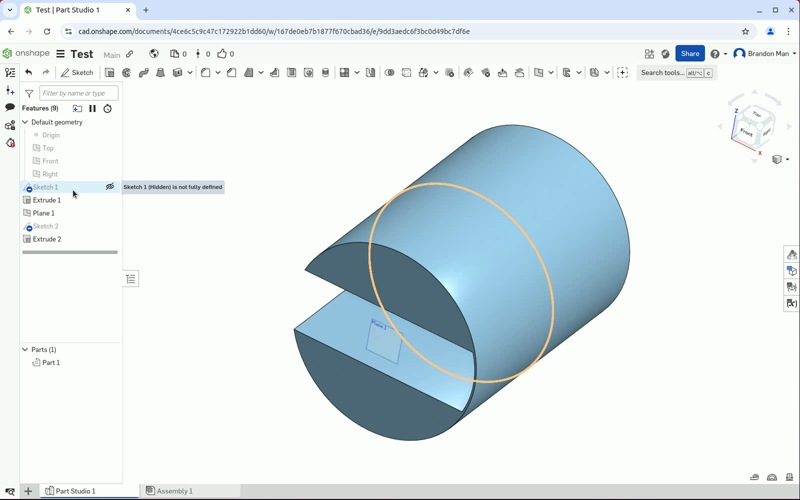
click(73, 189)